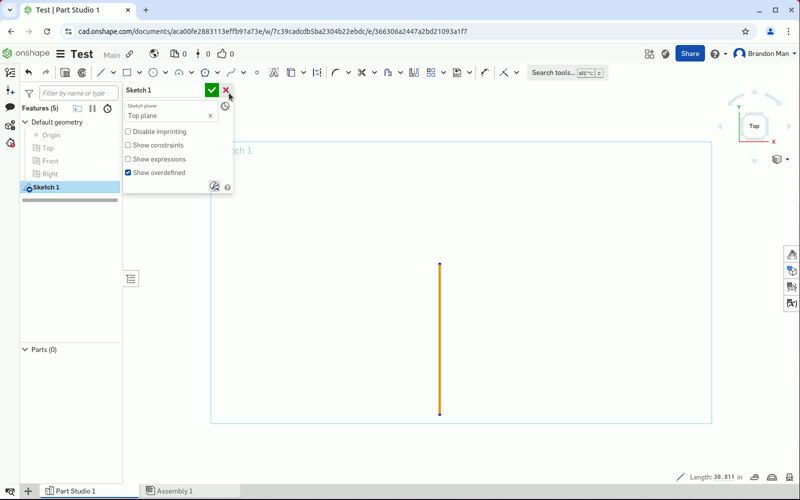
key(shift+h)
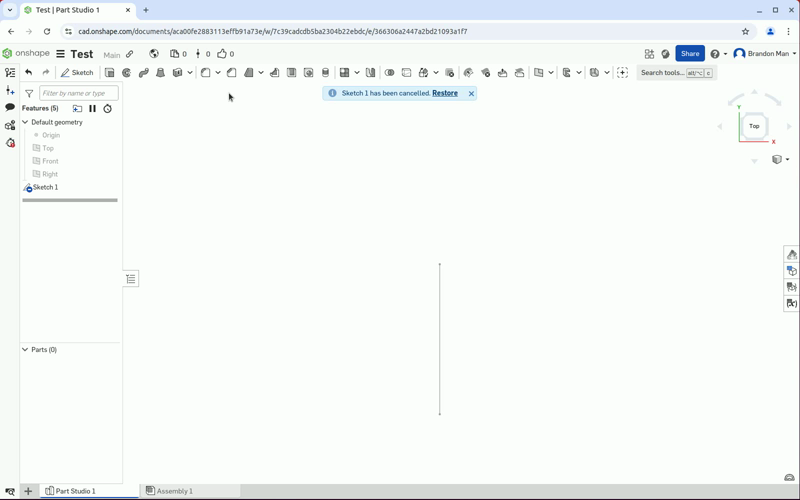
mouse_move(73, 352)
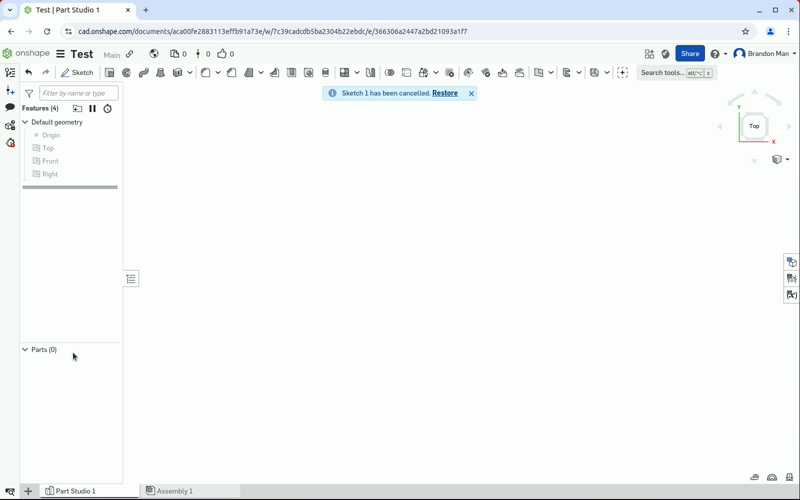
key(y)
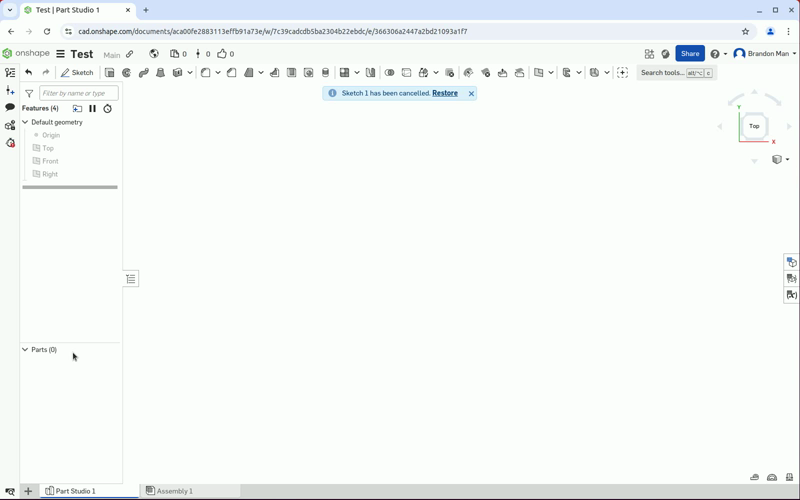
key(shift+p)
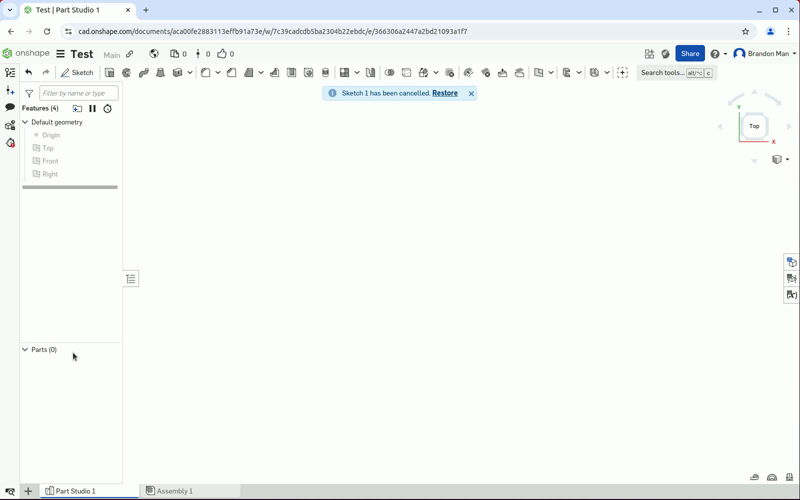
key(space)
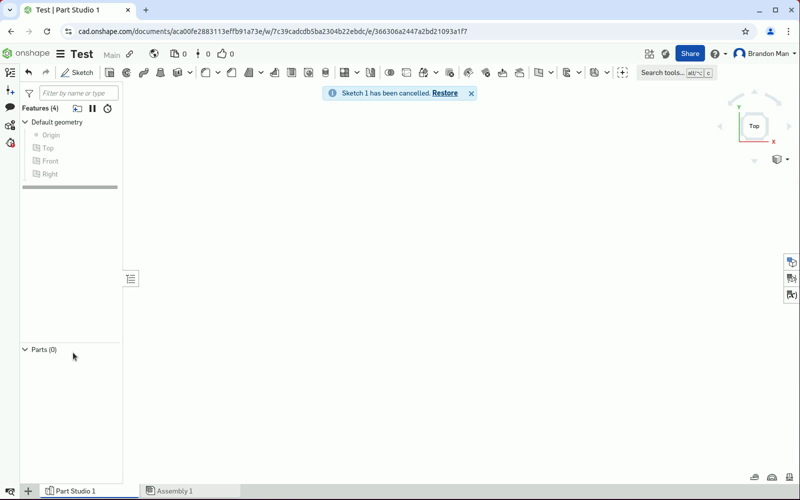
key_down(shift)
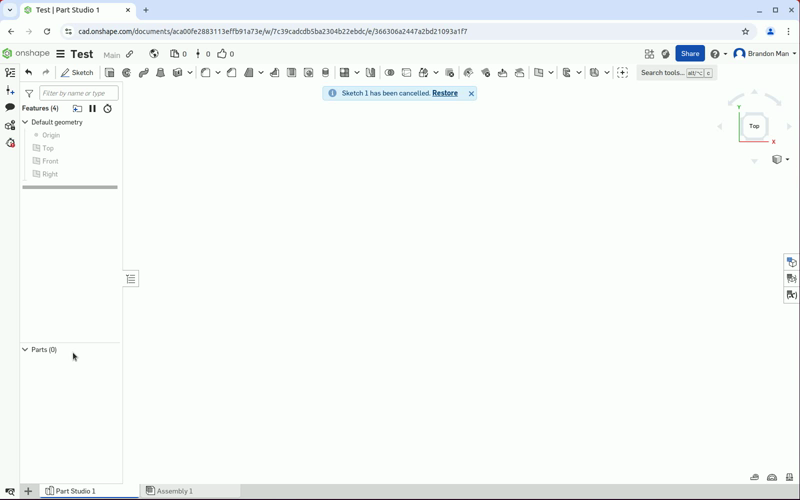
key(up)
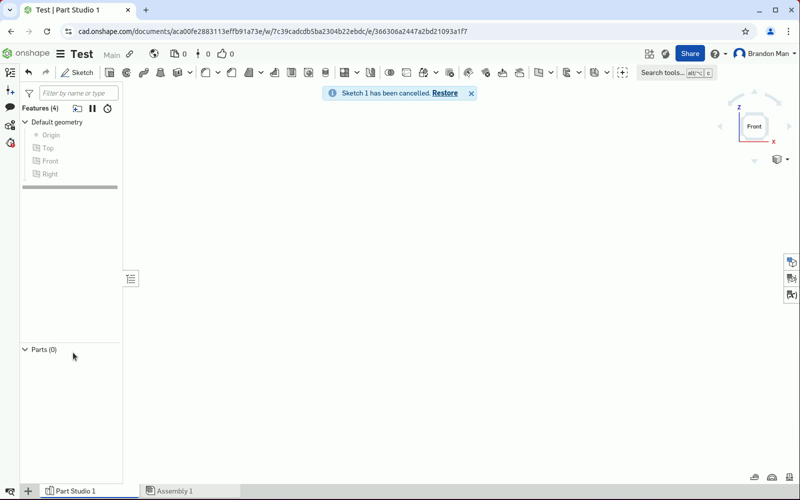
key_up(shift)
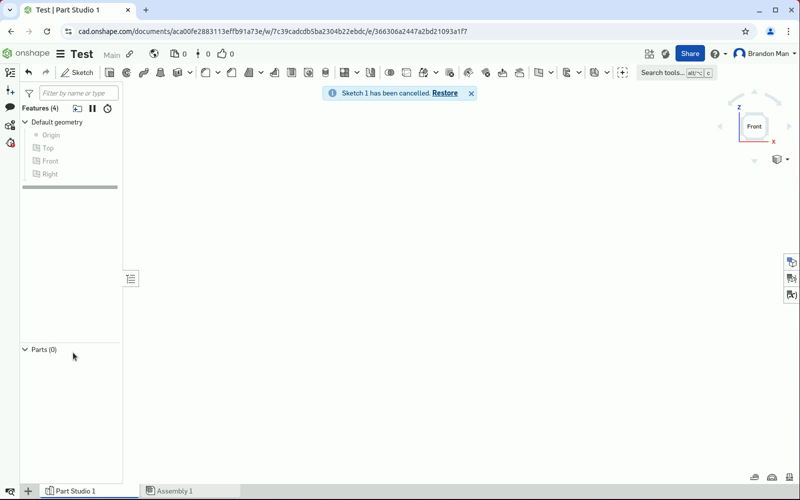
key(space)
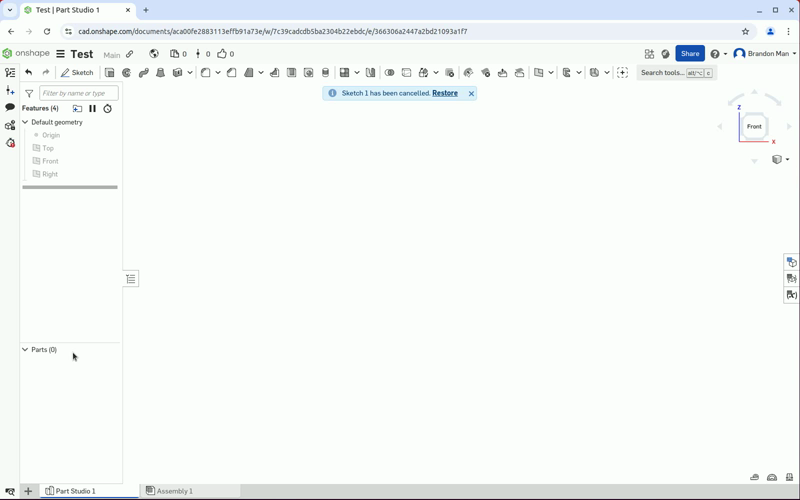
key_down(shift)
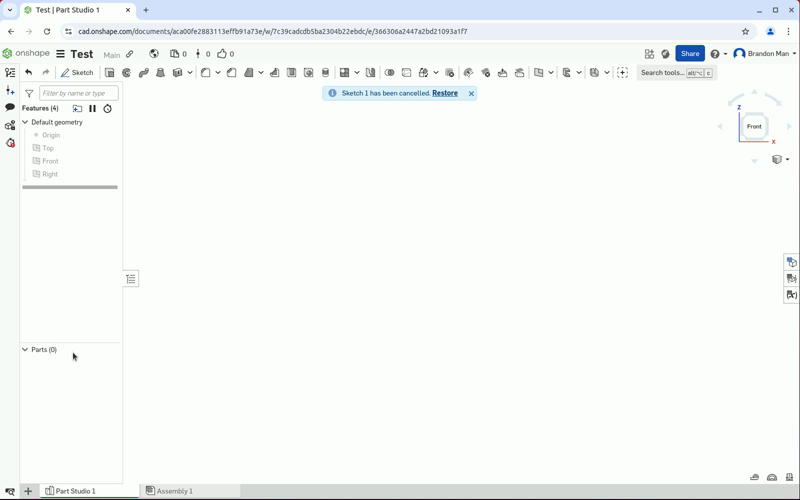
key(left)
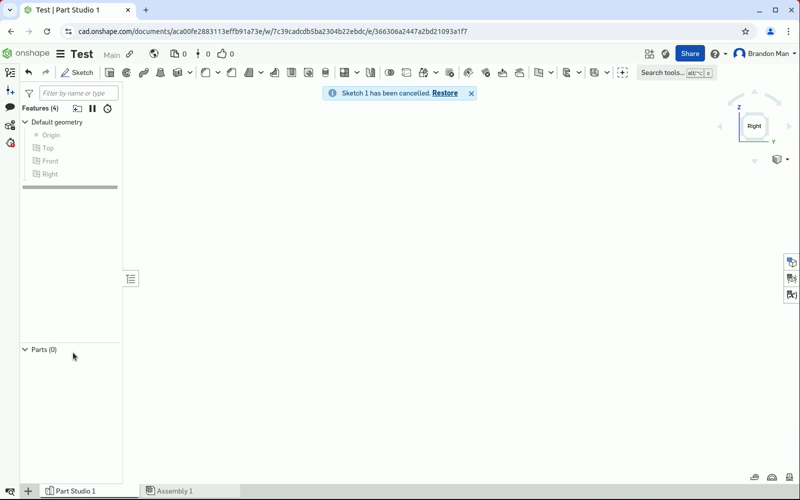
key_up(shift)
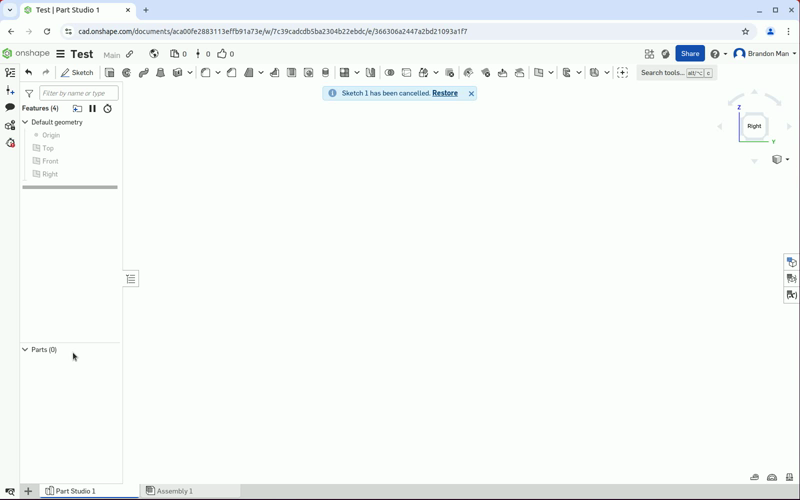
mouse_move(73, 352)
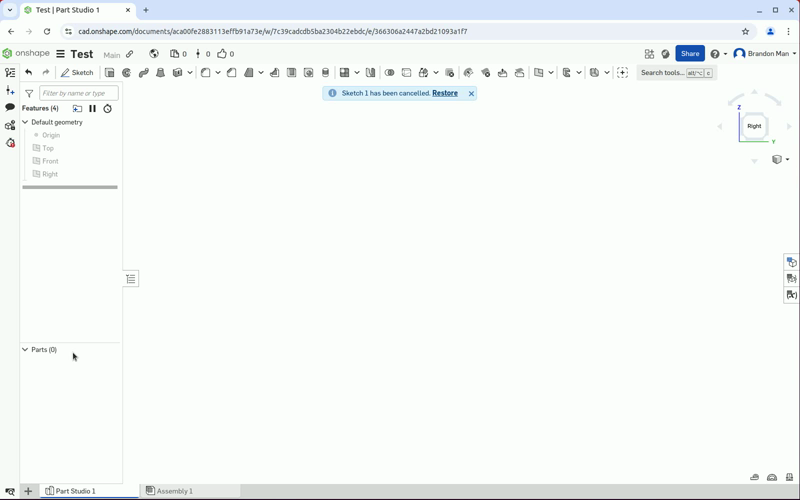
key(shift+y)
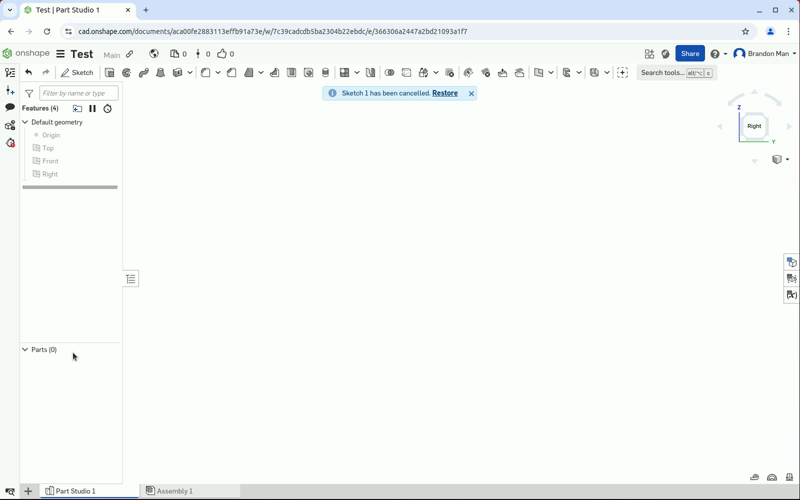
key(shift+s)
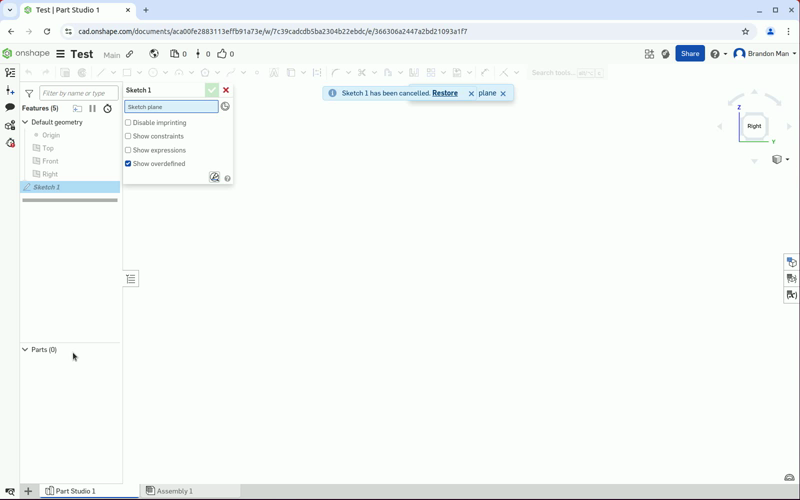
mouse_move(73, 176)
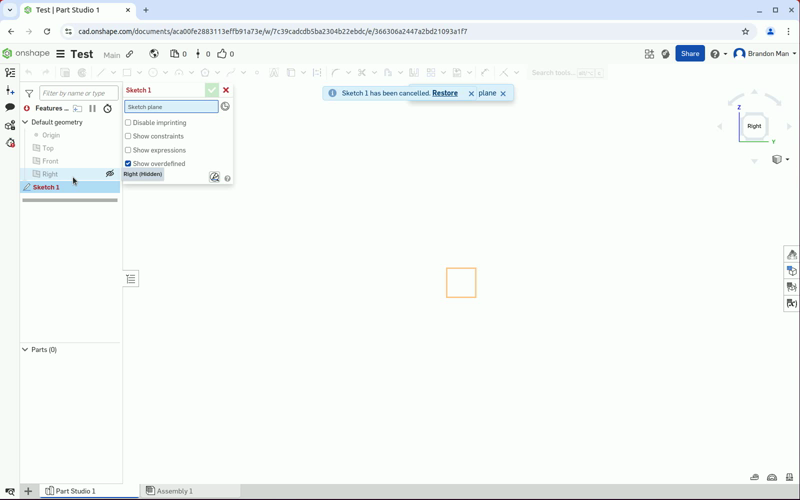
click(73, 176)
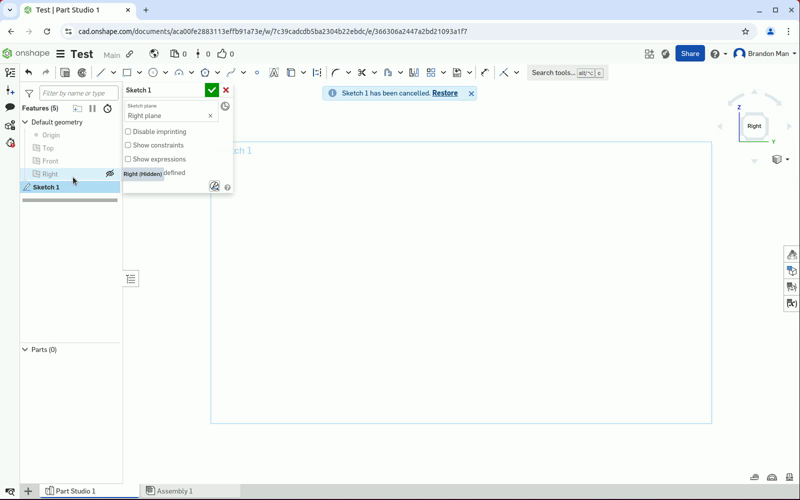
mouse_move(73, 352)
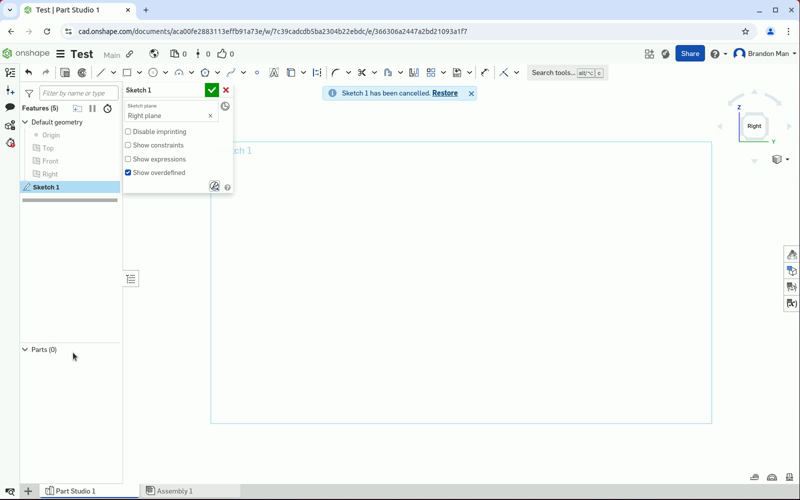
key(y)
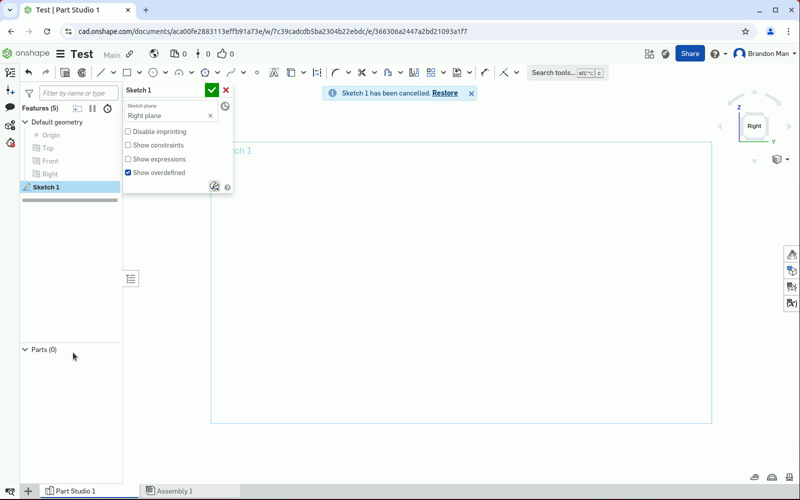
key(l)
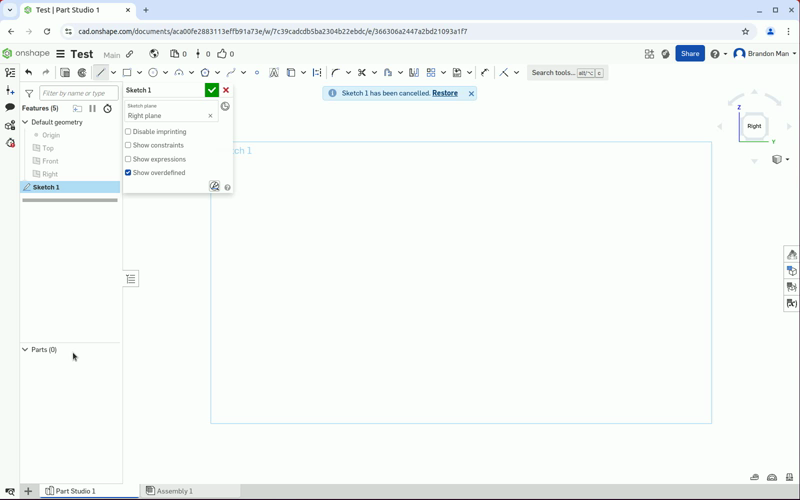
key_down(shift)
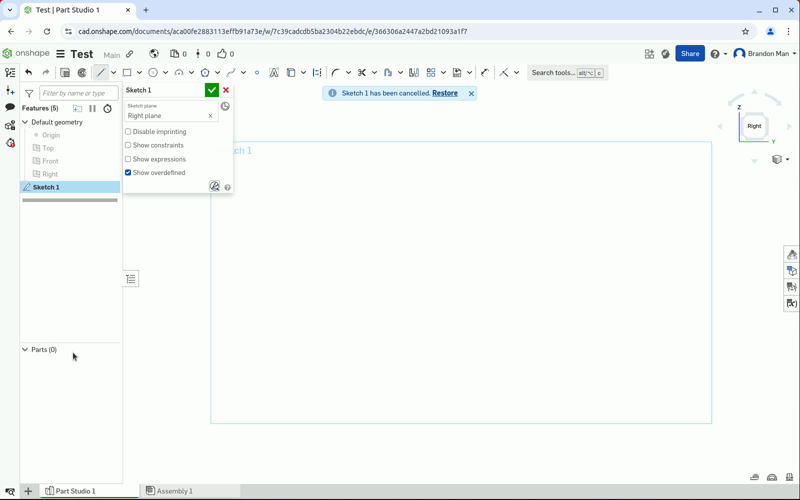
mouse_move(420, 395)
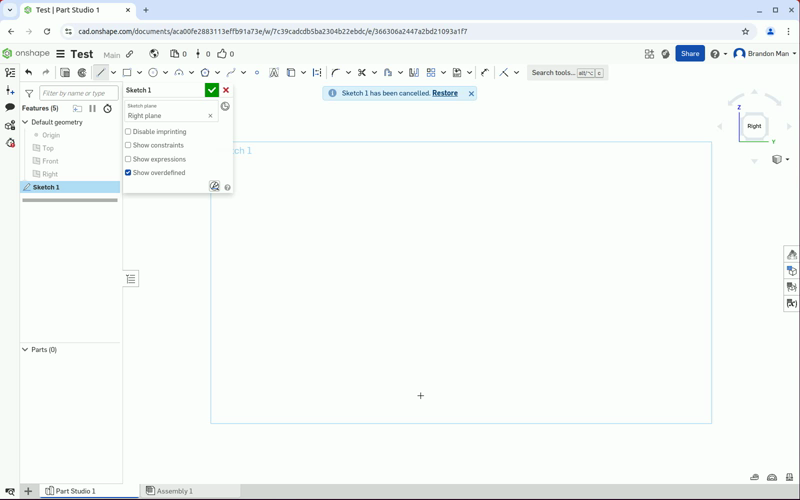
click(420, 395)
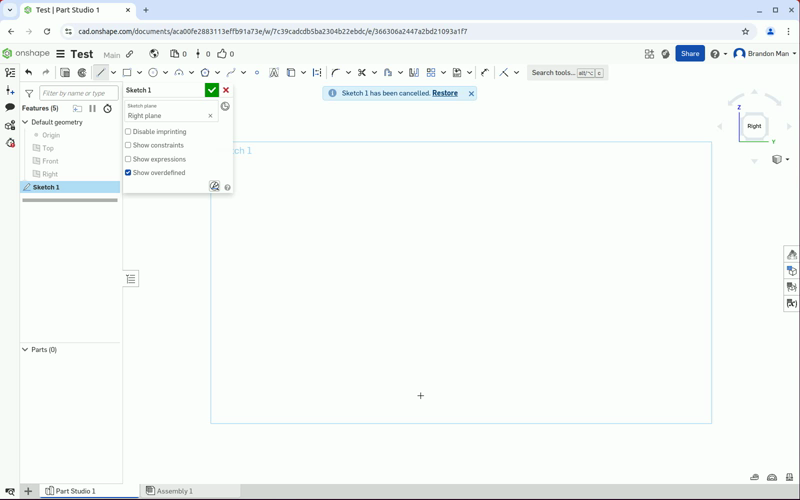
key_up(shift)
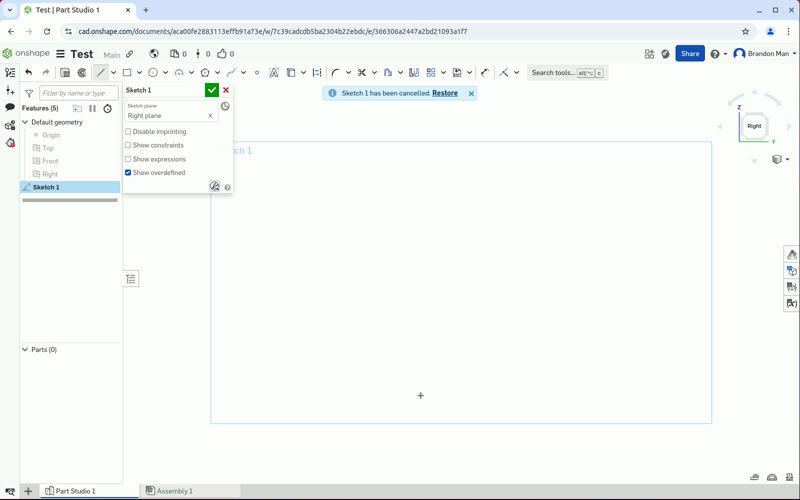
key_down(shift)
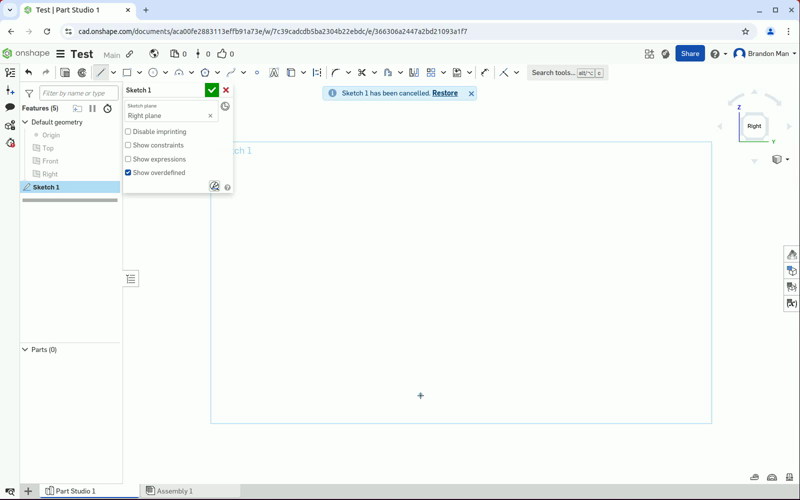
mouse_move(498, 395)
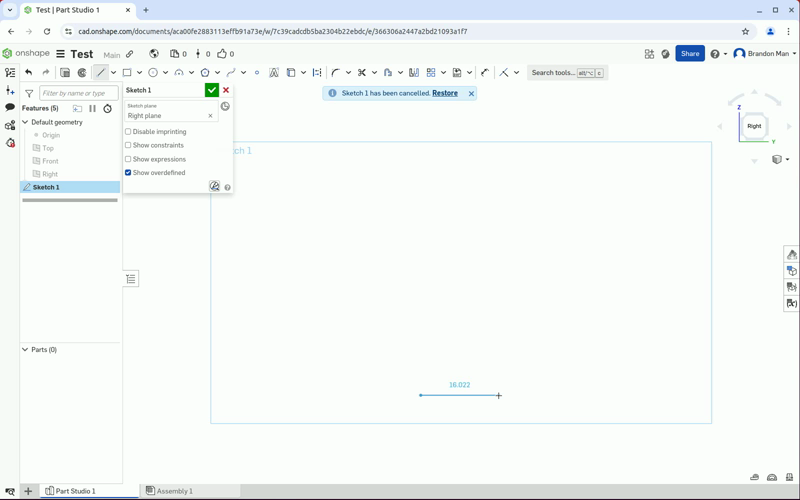
click(498, 395)
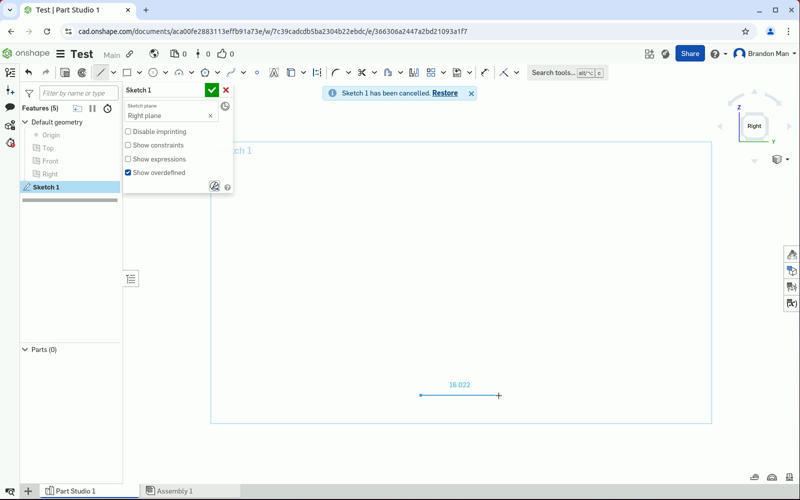
key_up(shift)
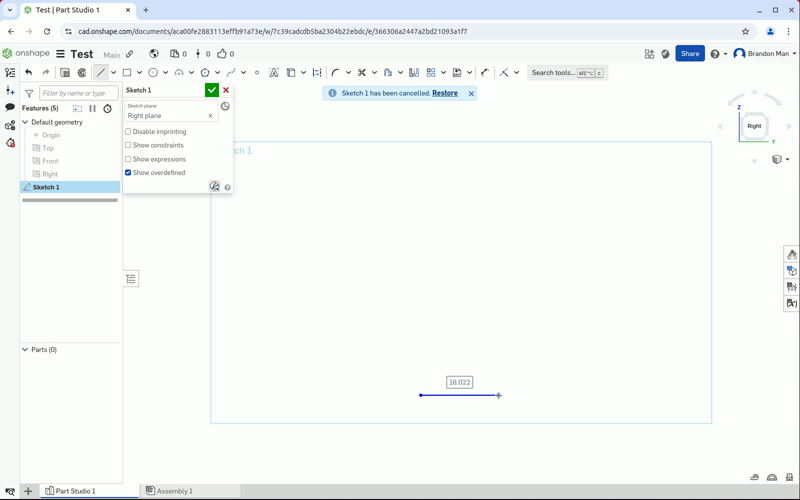
key_down(shift)
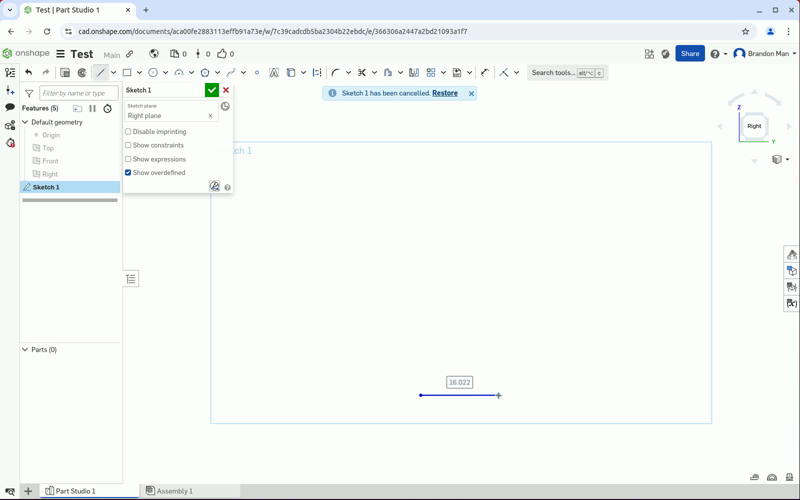
mouse_move(498, 171)
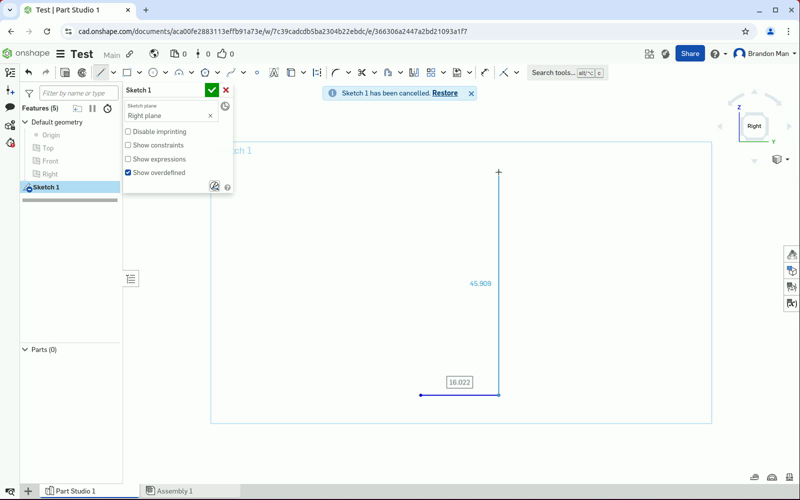
click(498, 171)
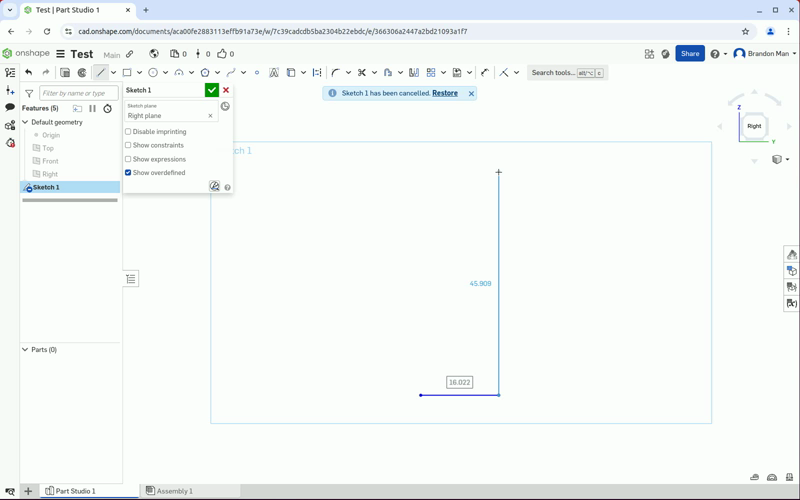
key_up(shift)
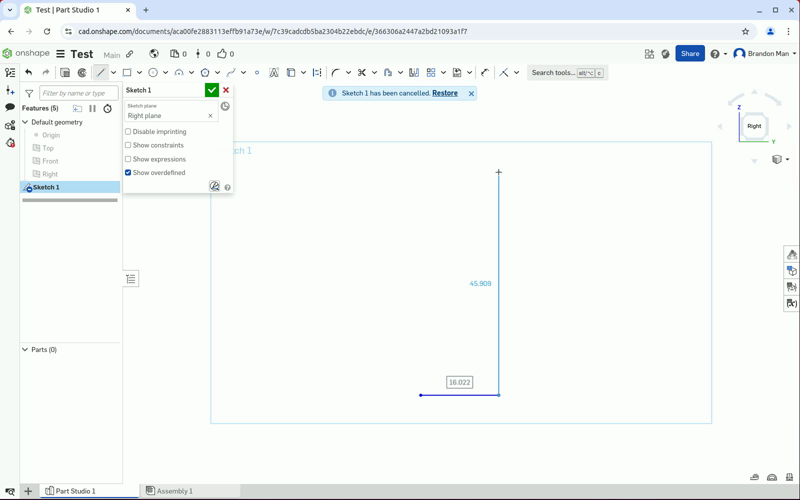
key_down(shift)
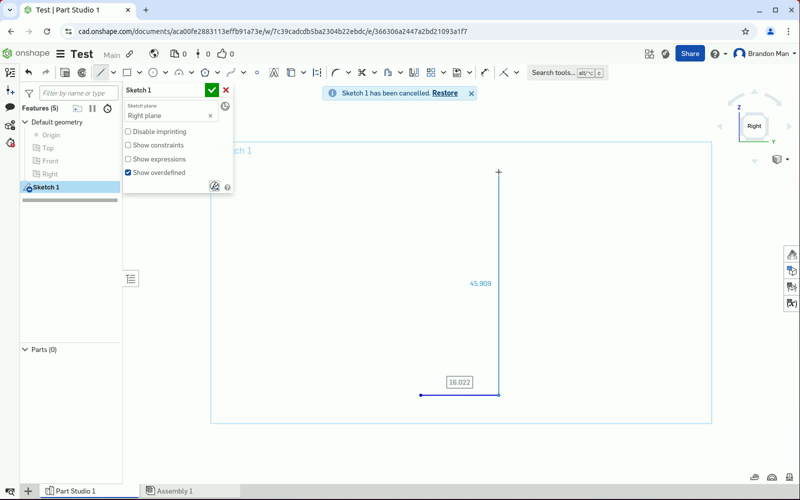
mouse_move(420, 171)
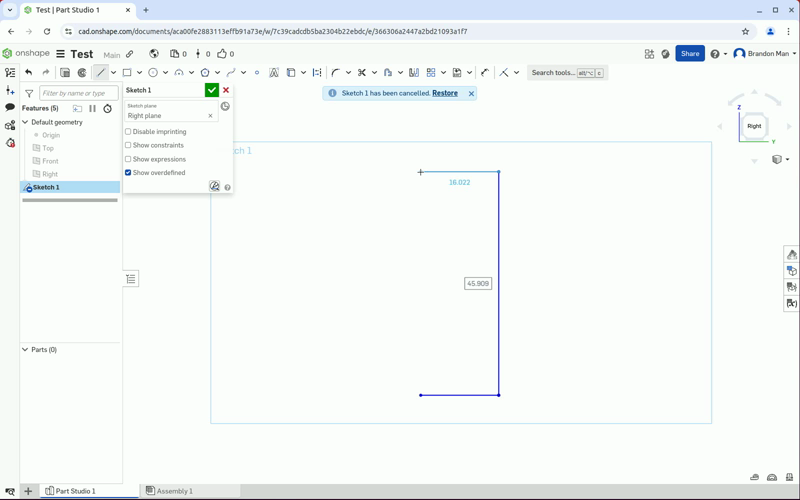
click(420, 171)
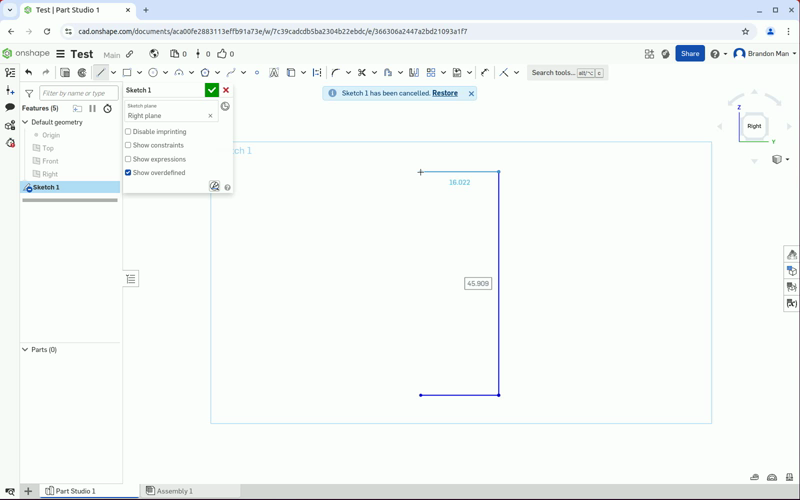
key_up(shift)
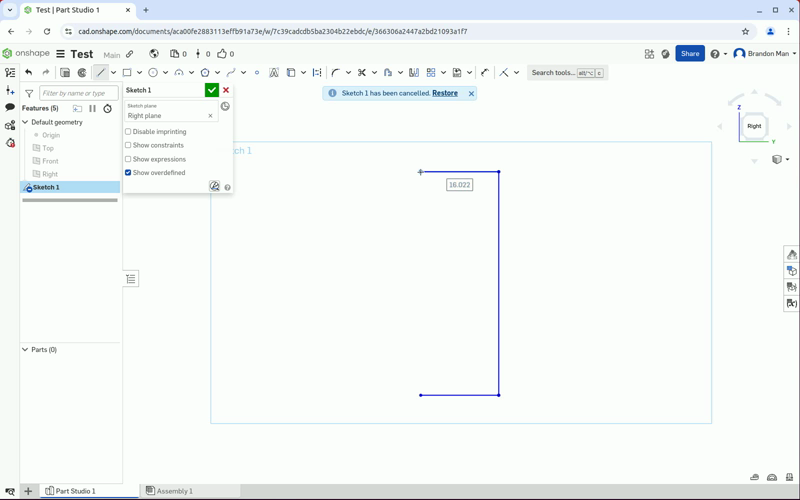
key_down(shift)
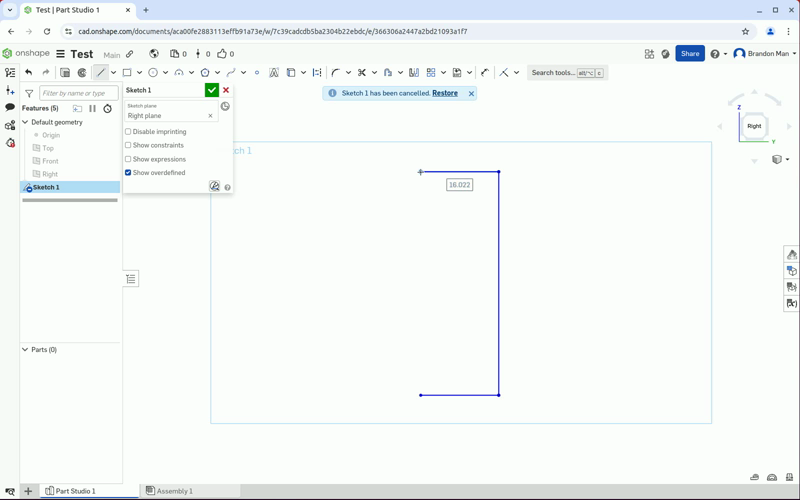
mouse_move(420, 395)
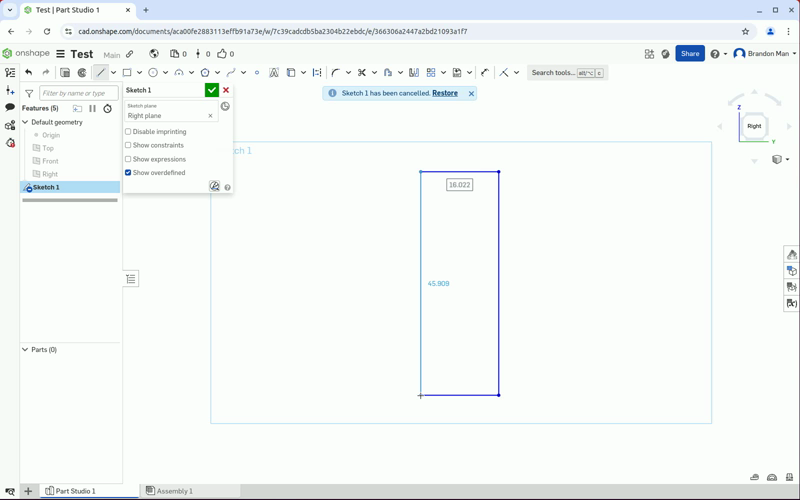
key_up(shift)
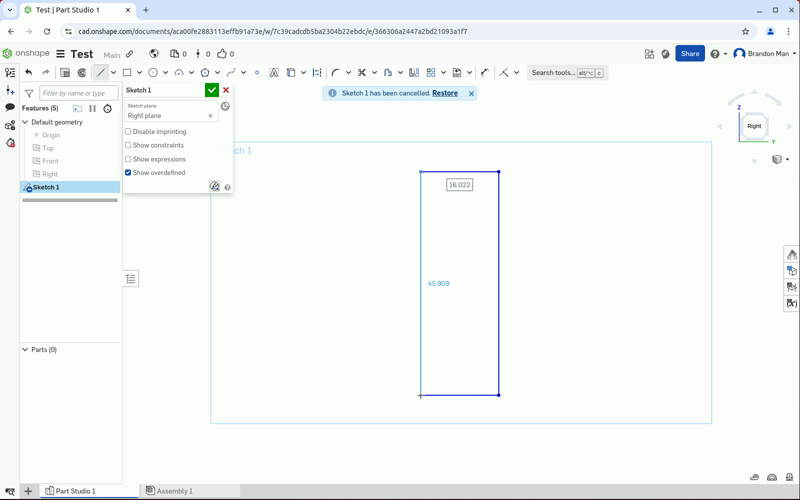
click(420, 395)
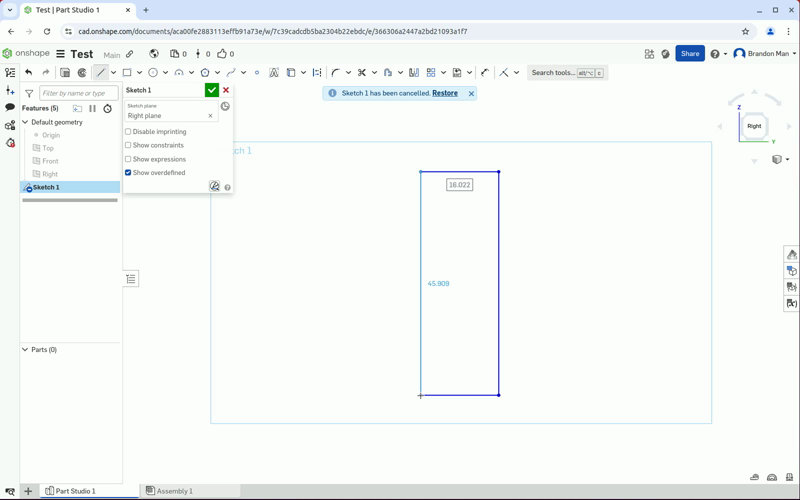
key(esc)
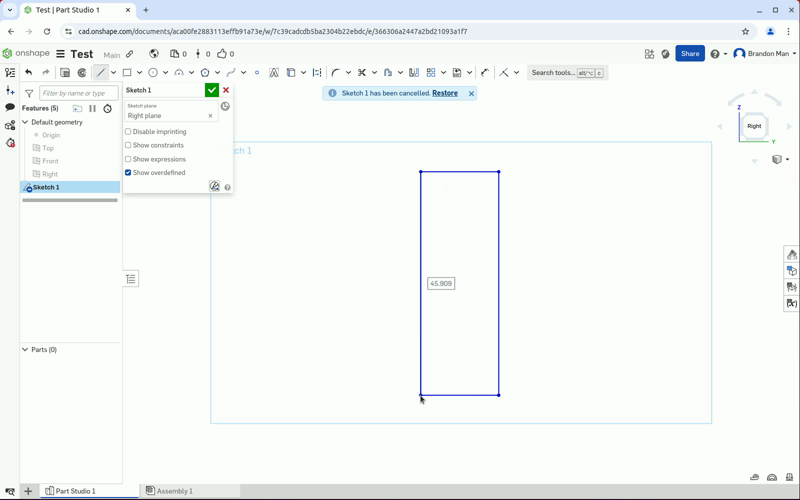
mouse_move(450, 249)
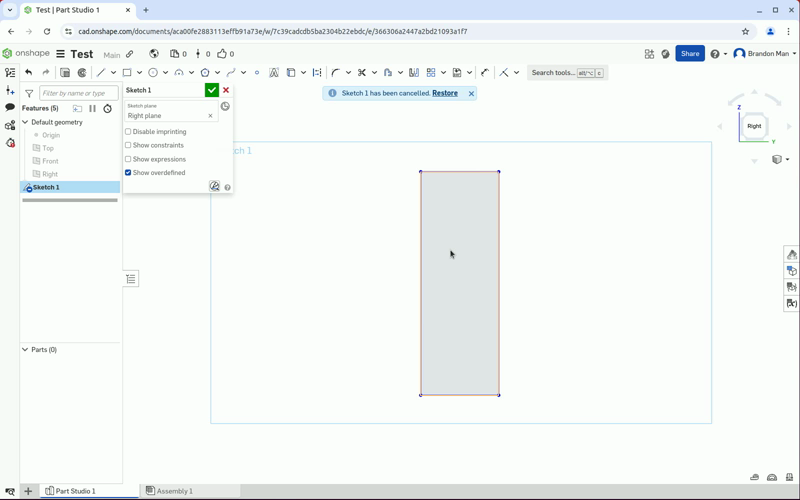
click(450, 249)
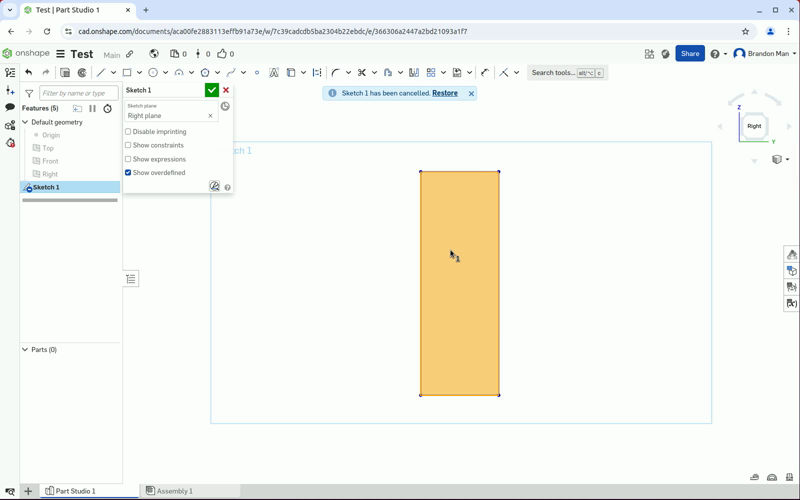
mouse_move(73, 352)
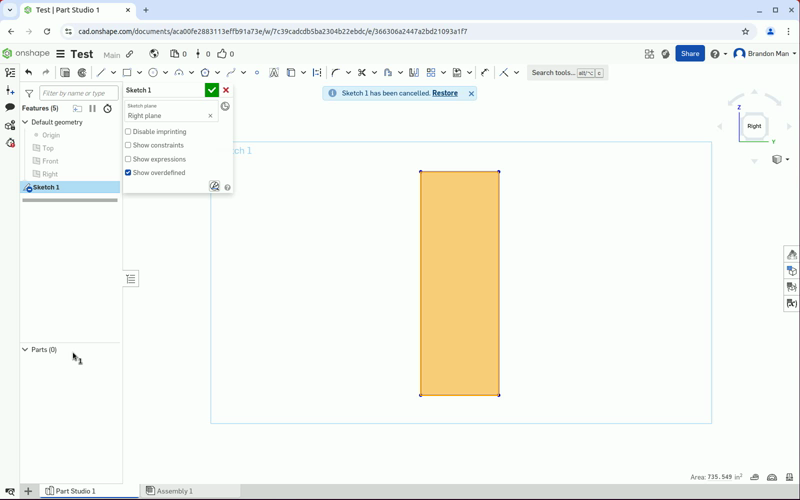
key(shift+y)
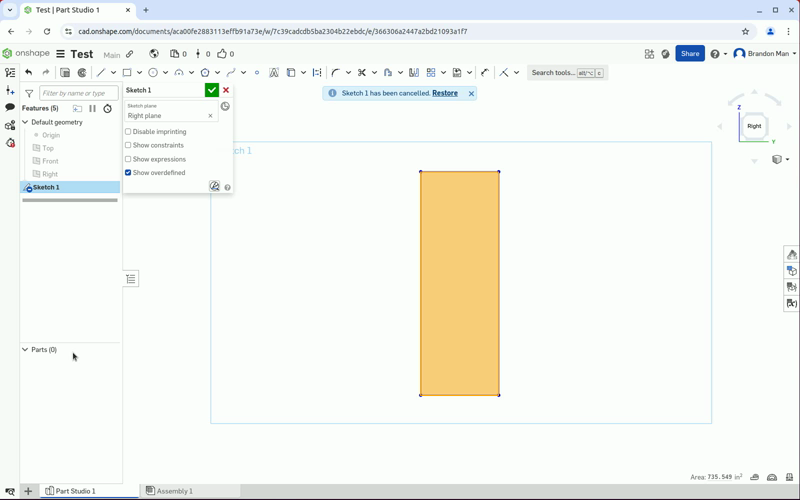
key(shift+e)
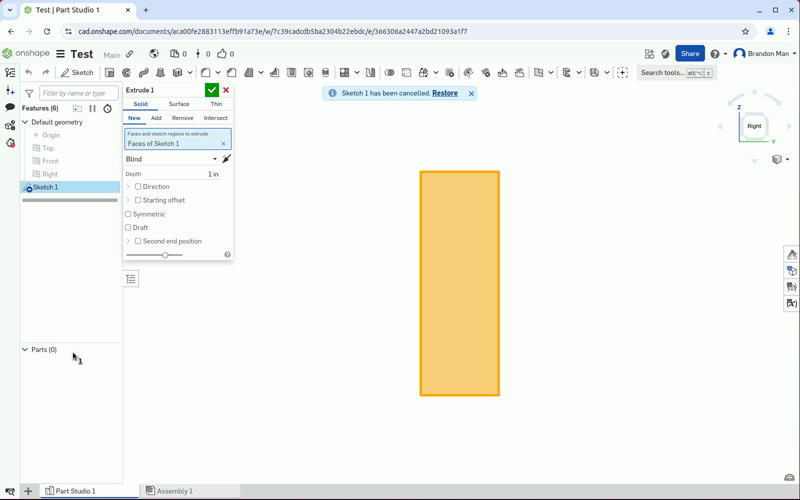
mouse_move(143, 106)
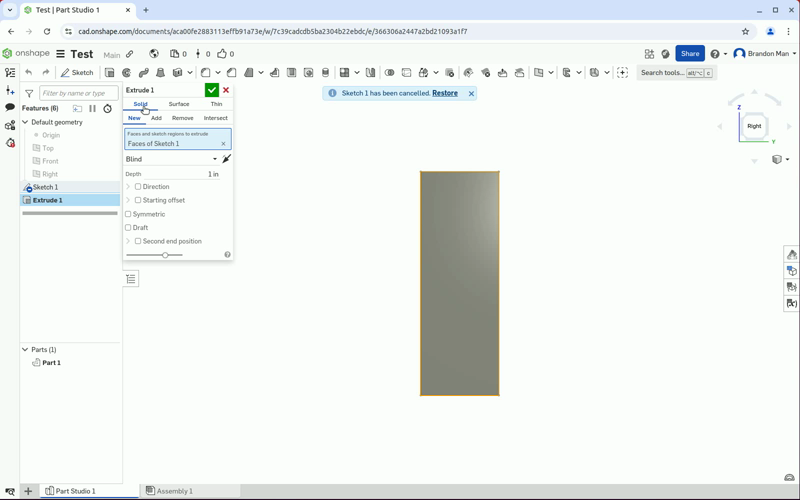
click(143, 106)
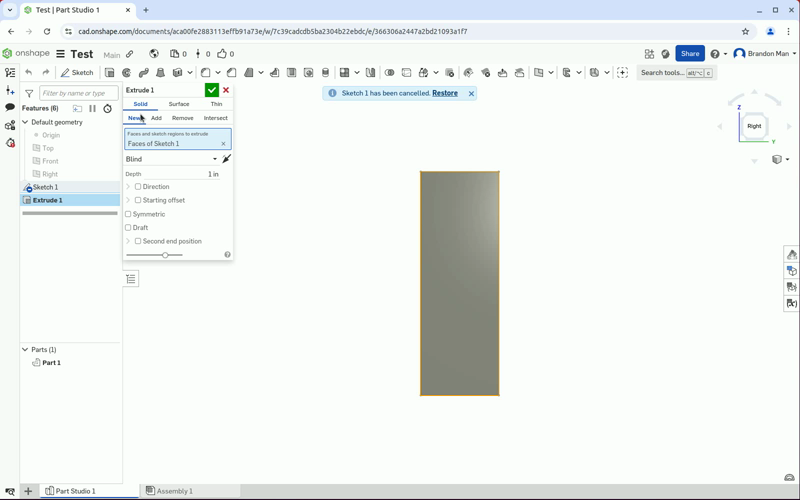
mouse_move(137, 120)
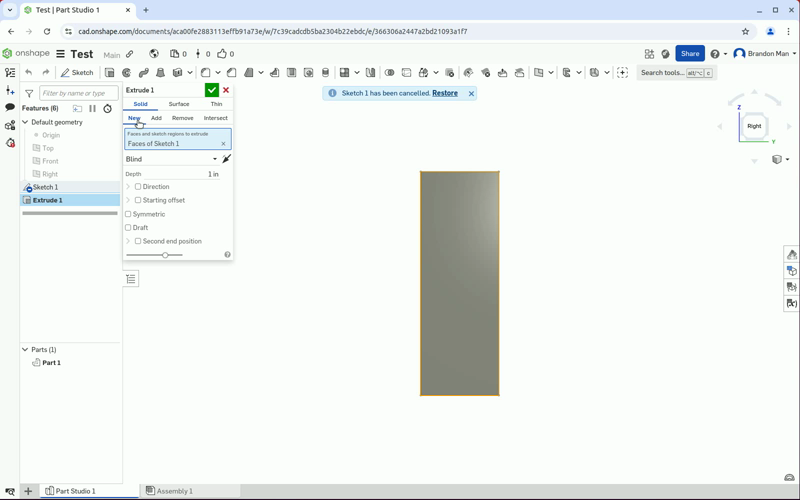
click(137, 120)
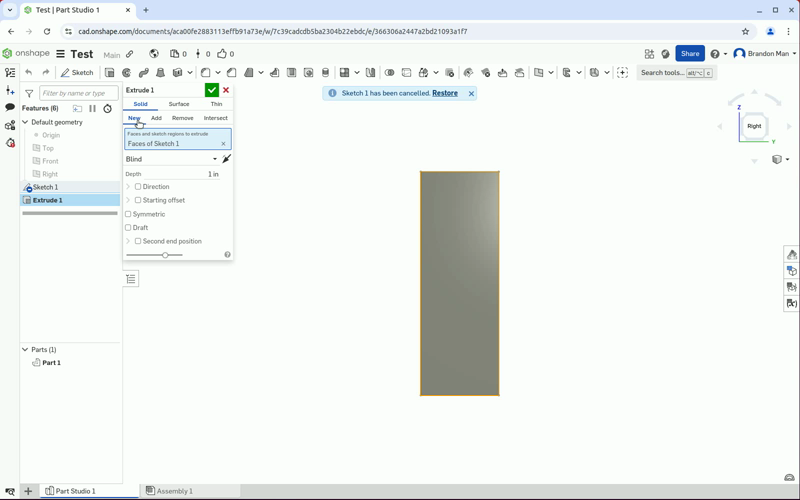
key(tab, 4)
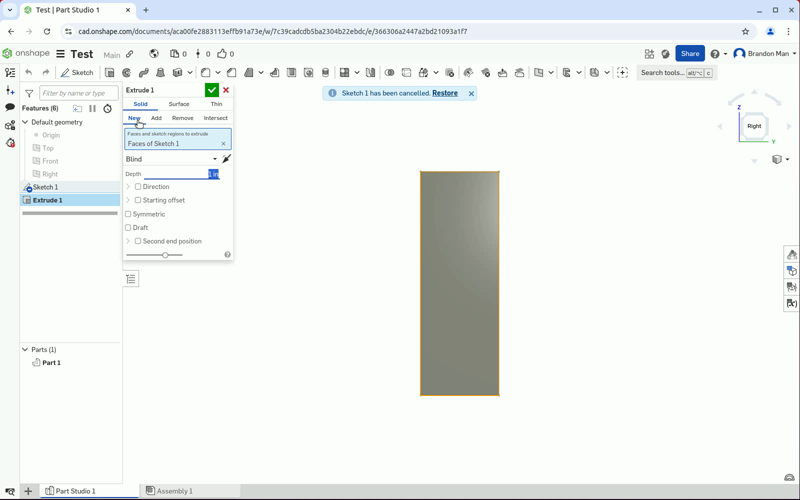
text(35.626)
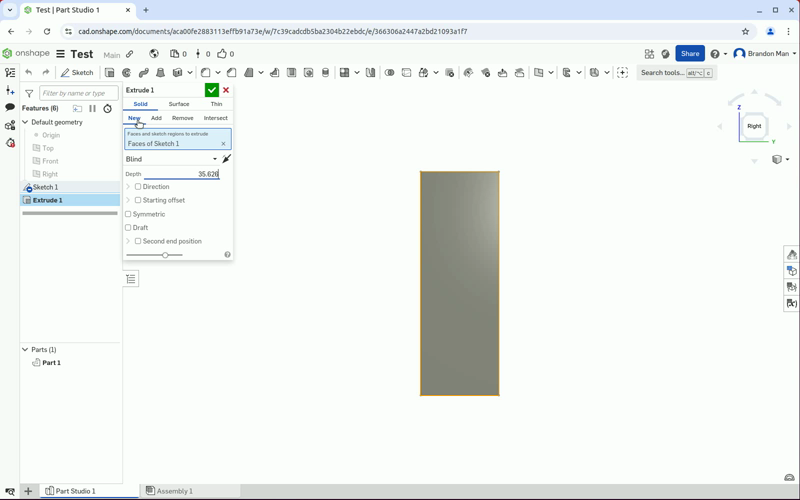
key(tab, 3)
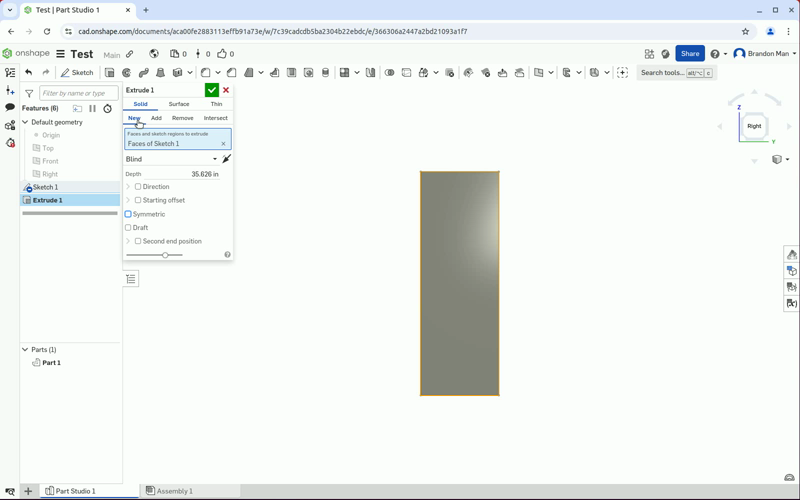
key(space)
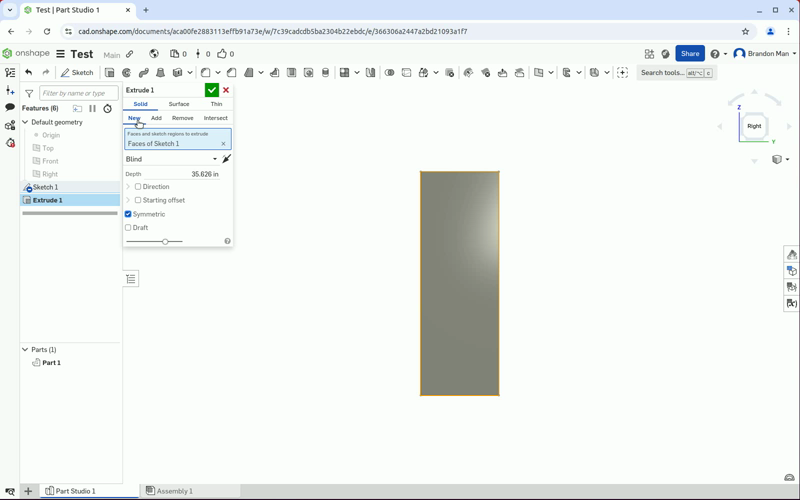
key(enter)
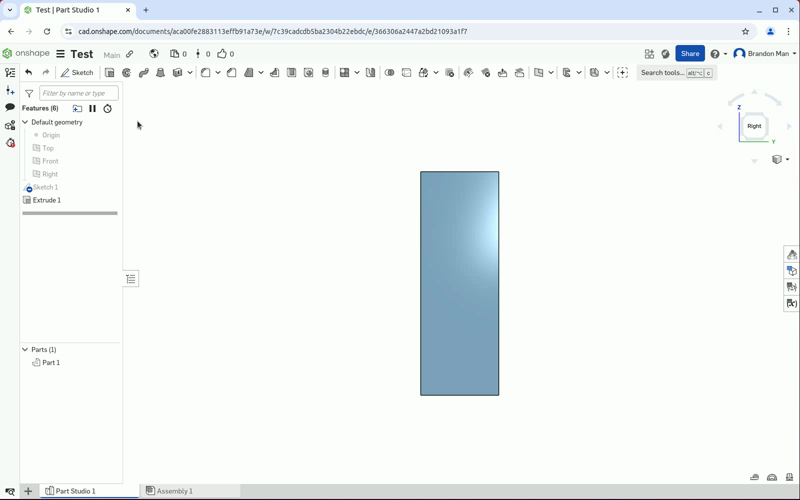
key(shift+h)
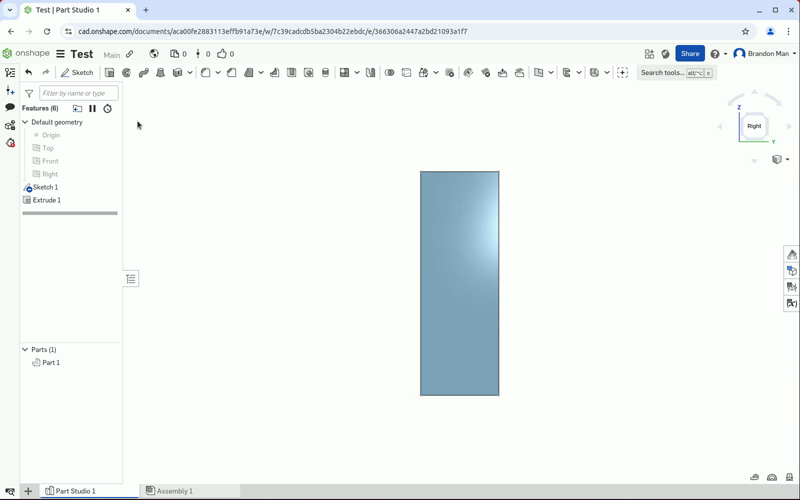
key(shift+h)
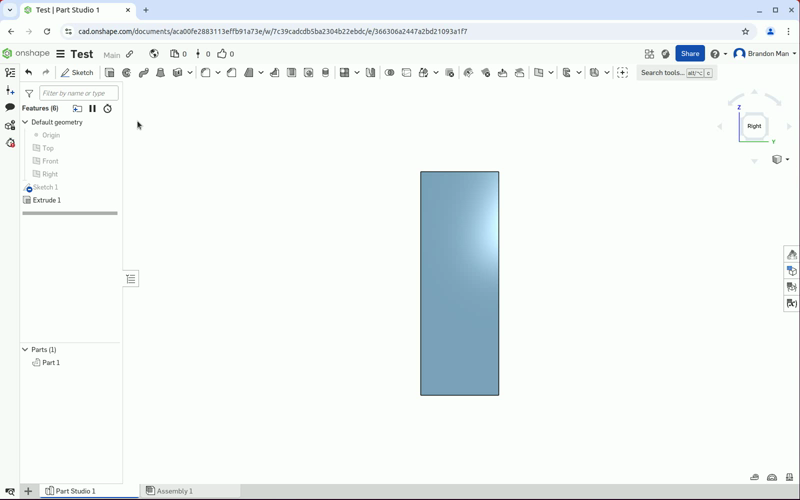
mouse_move(73, 189)
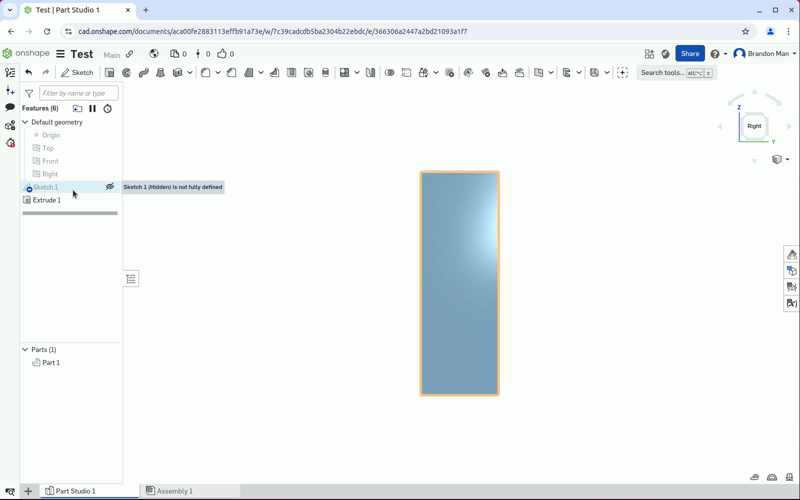
click(73, 189)
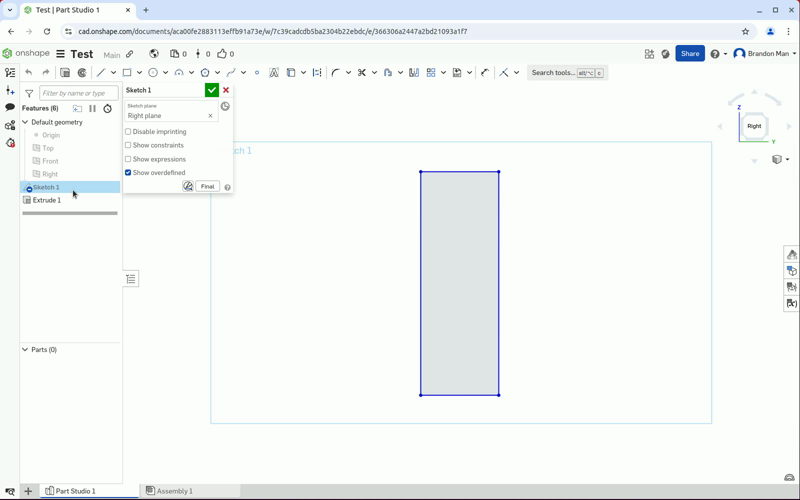
mouse_move(229, 92)
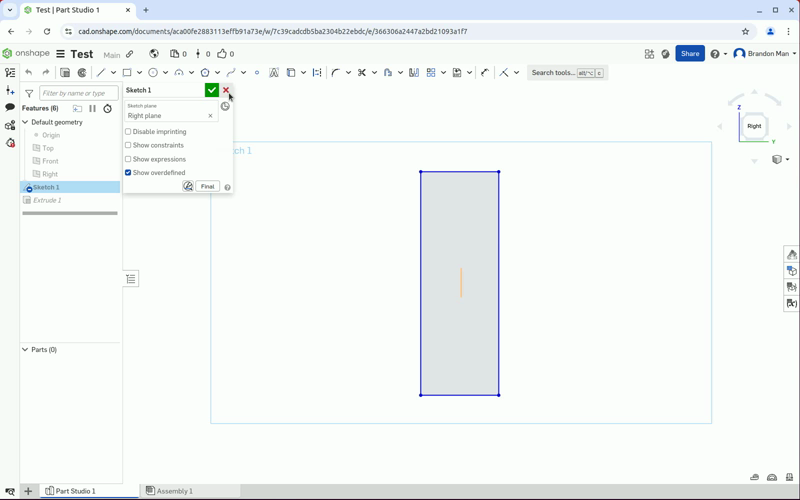
click(229, 92)
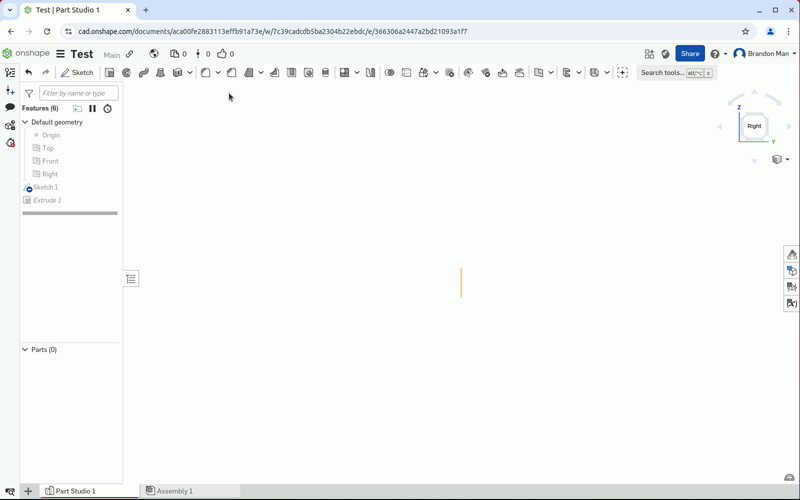
mouse_move(73, 352)
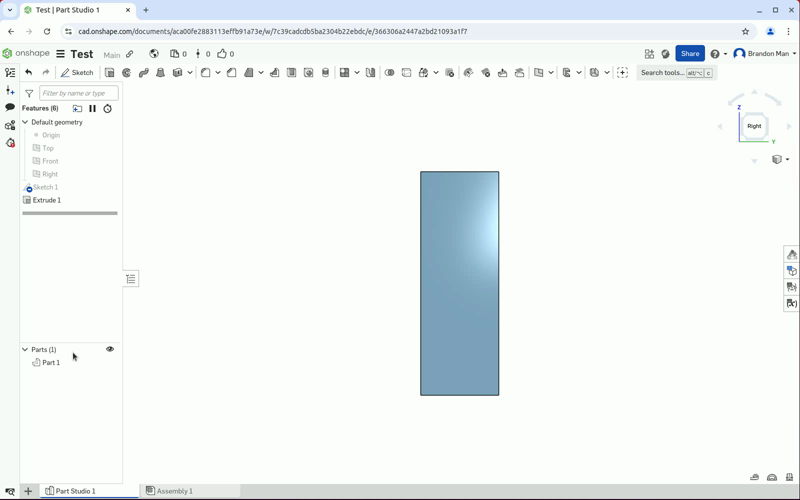
key(y)
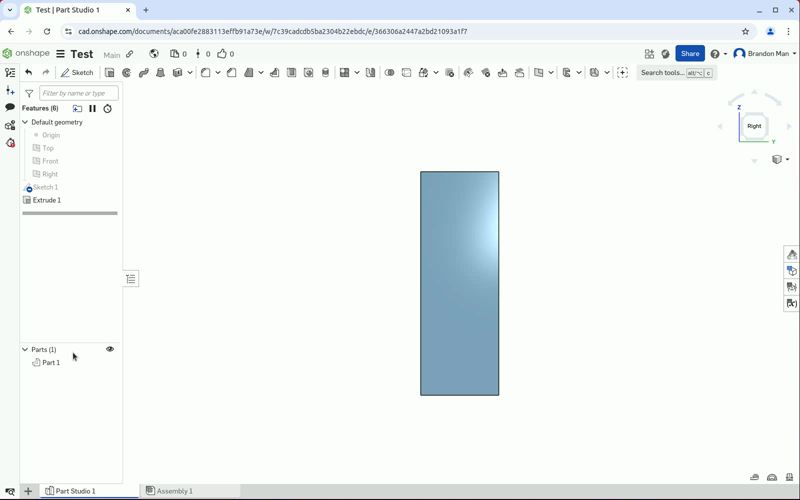
key(shift+p)
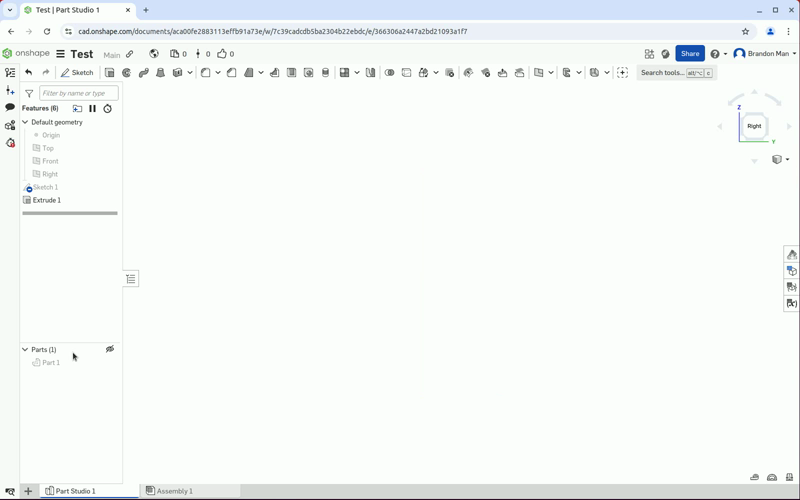
key(space)
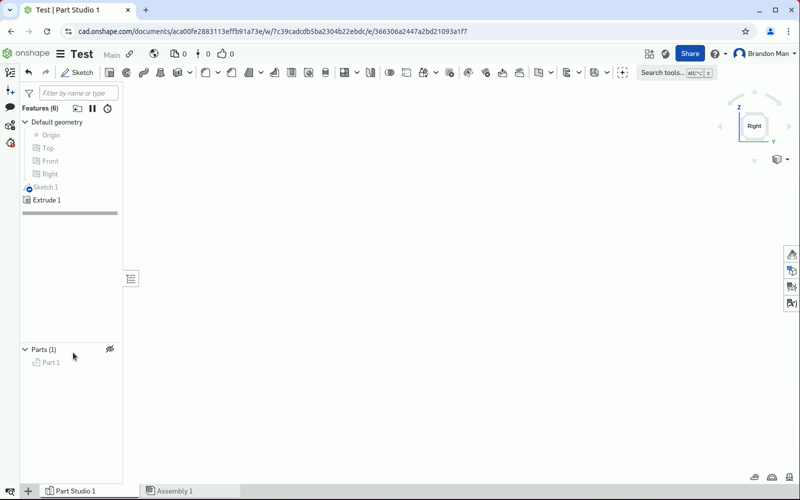
key_down(shift)
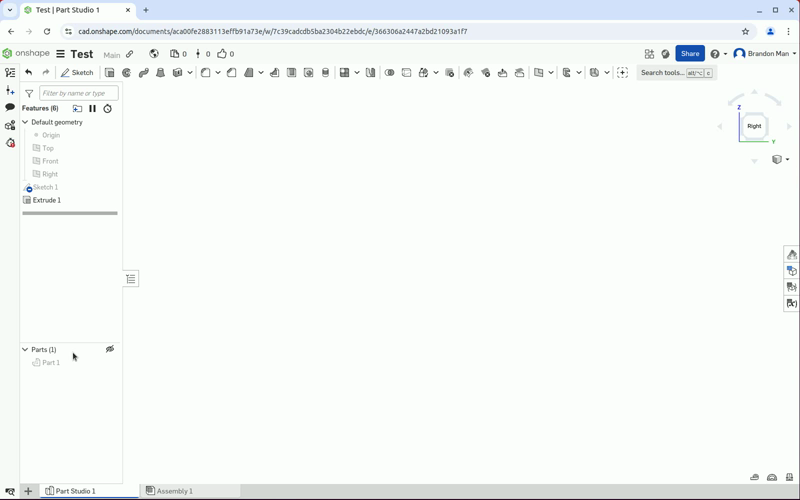
key(right)
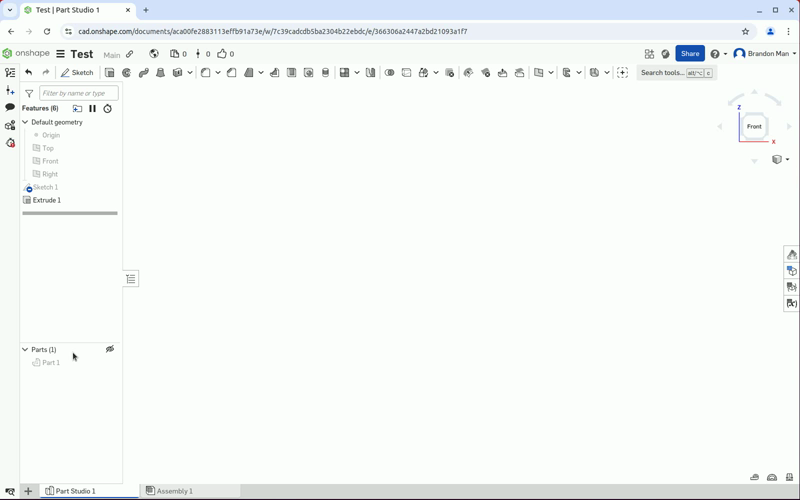
key_up(shift)
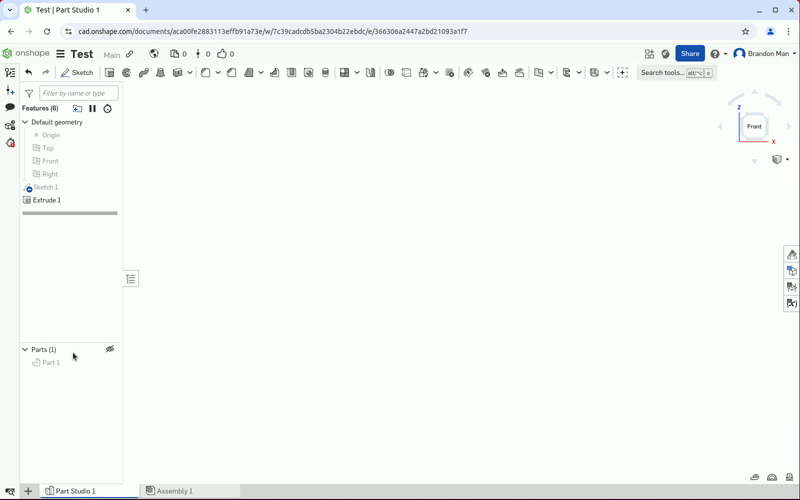
mouse_move(73, 352)
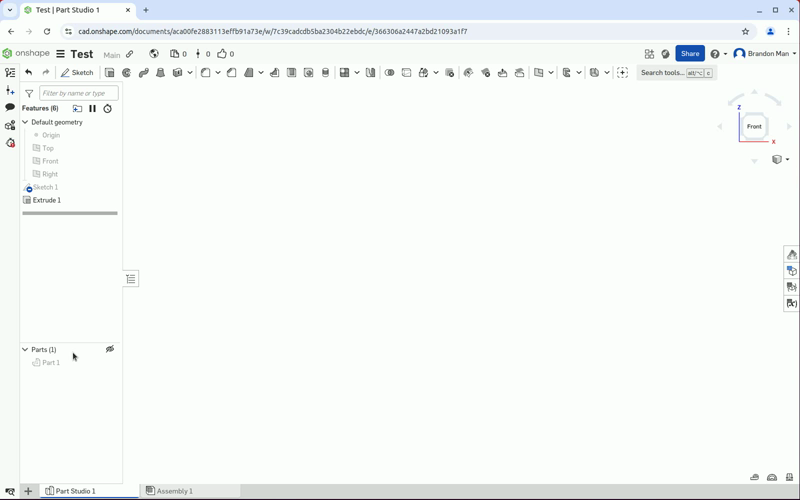
key(shift+y)
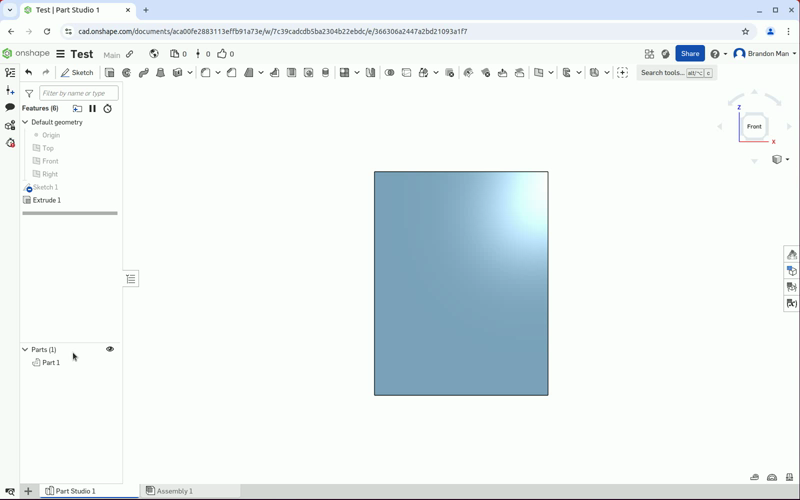
mouse_move(541, 75)
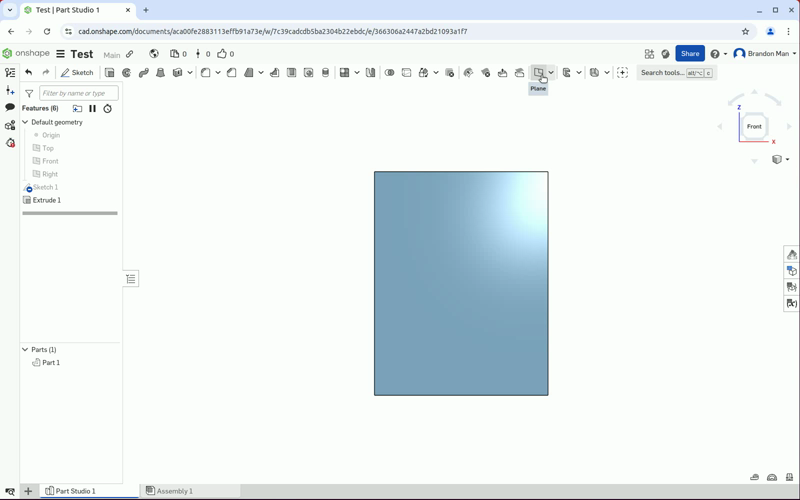
click(541, 75)
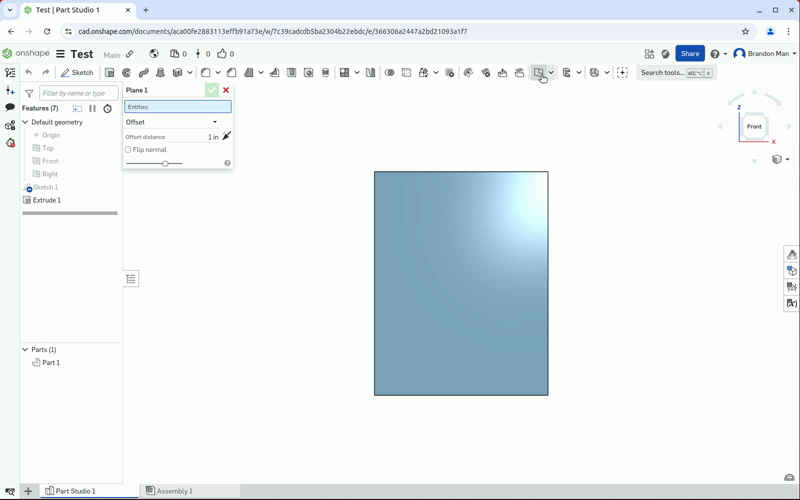
mouse_move(73, 163)
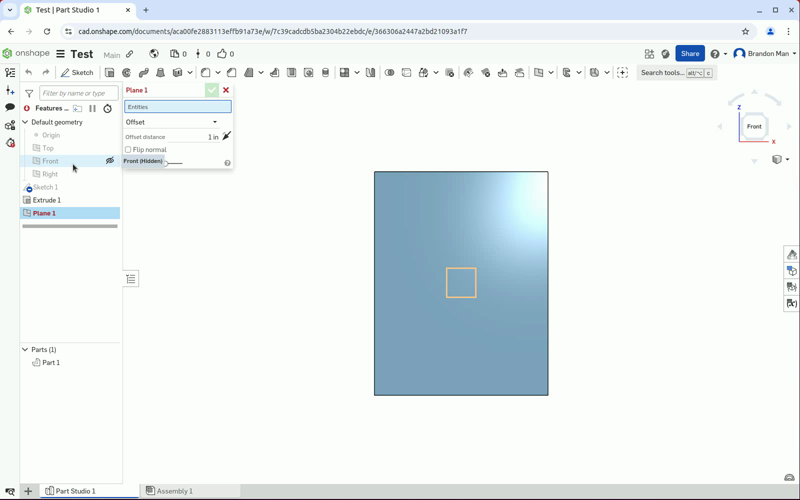
click(73, 163)
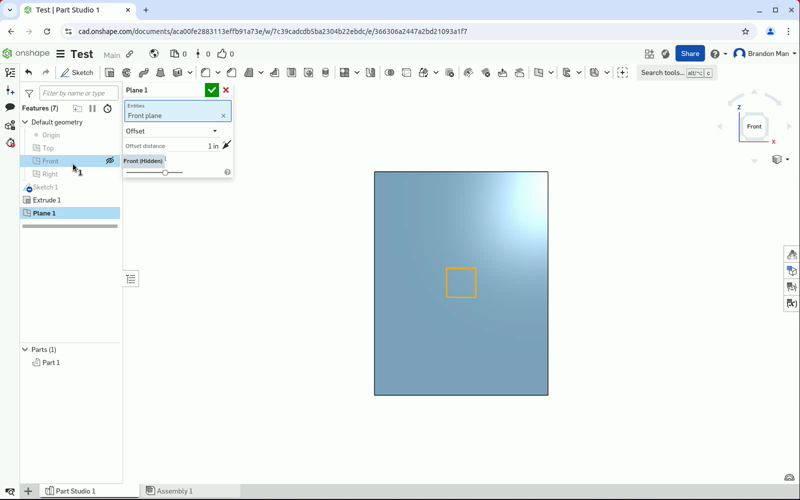
key(tab, 2)
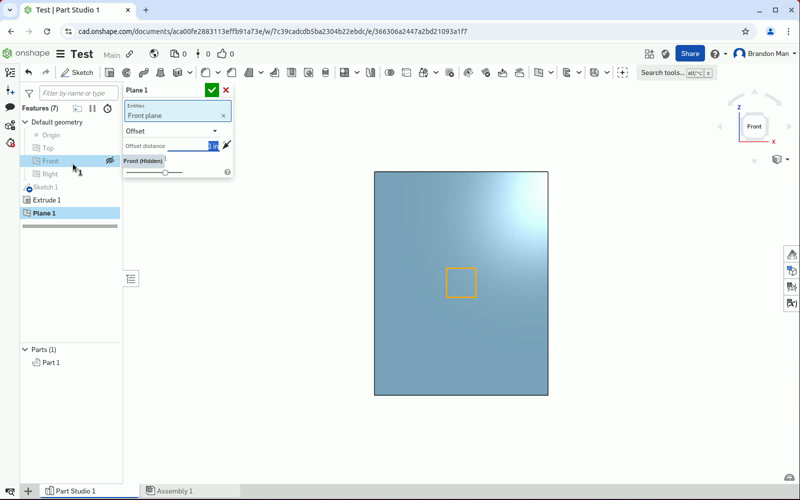
text(8.196)
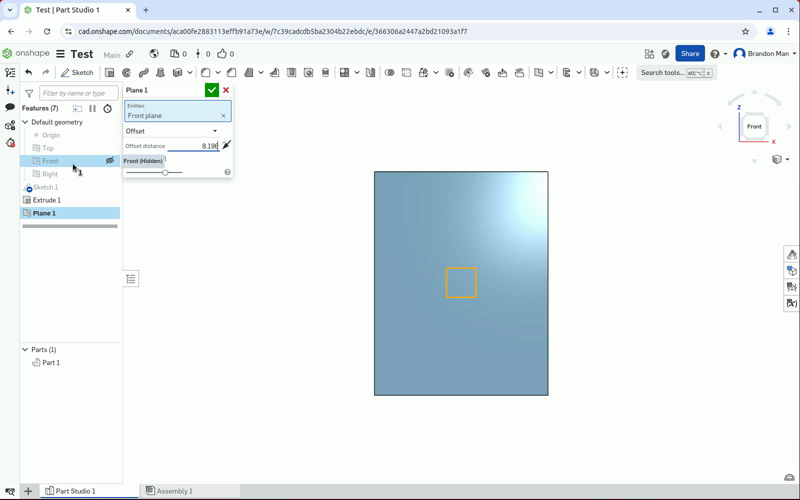
key(enter, 2)
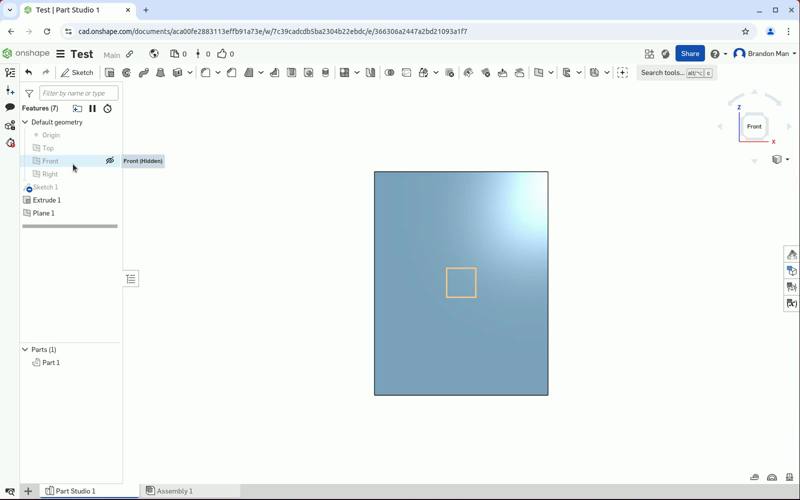
key(shift+s)
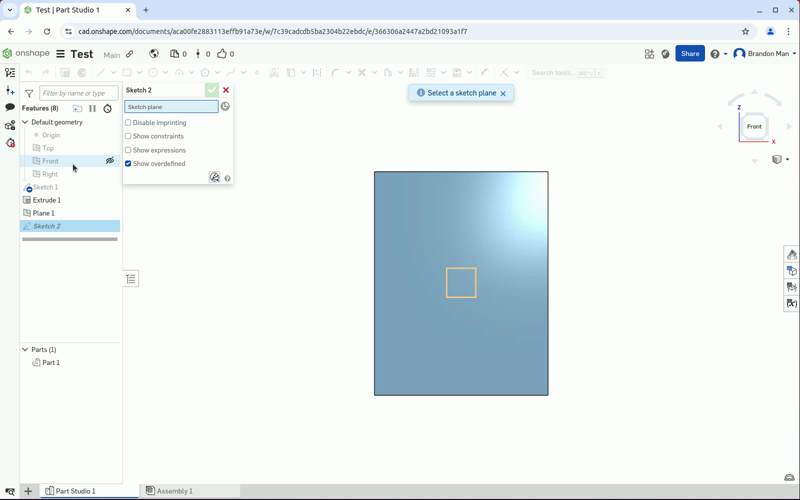
mouse_move(73, 215)
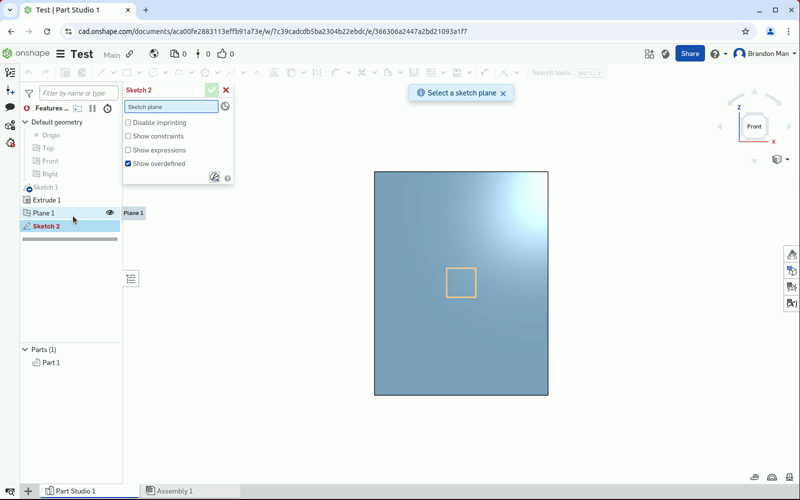
click(73, 215)
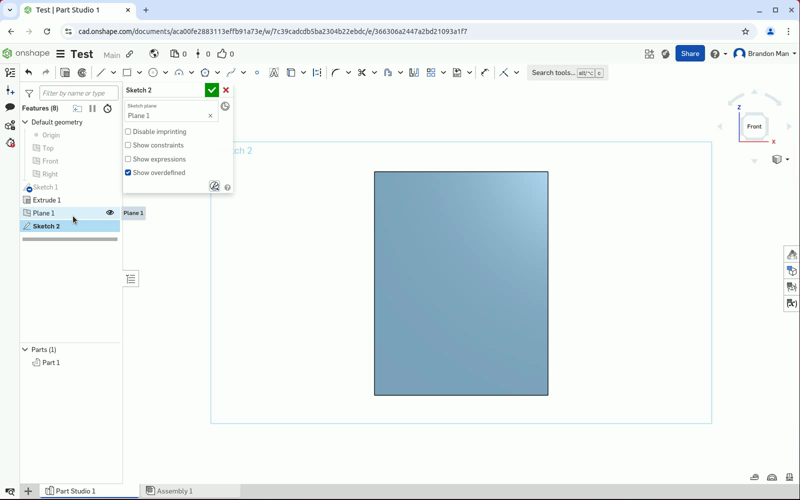
mouse_move(73, 352)
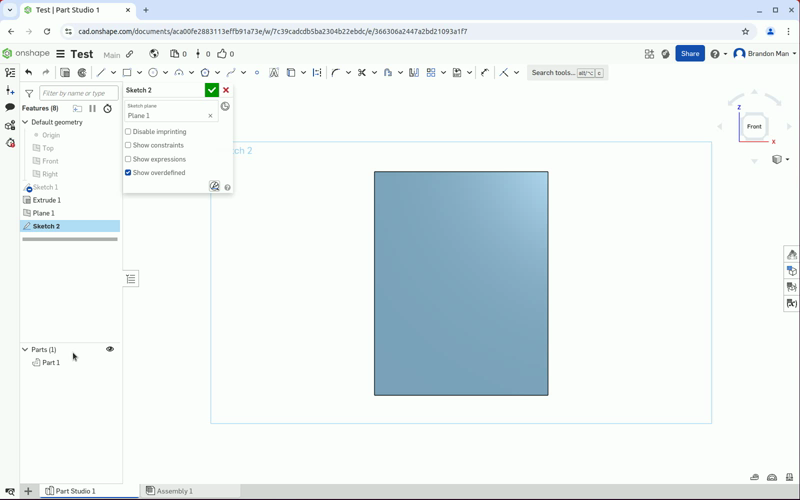
key(y)
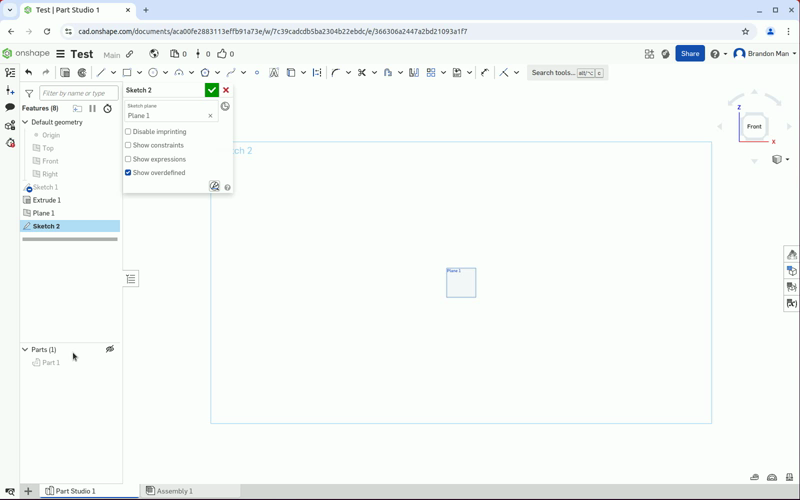
key(l)
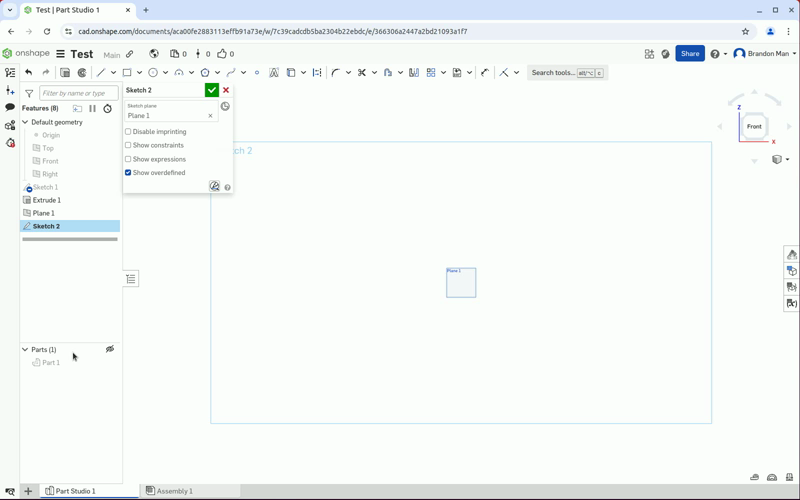
key_down(shift)
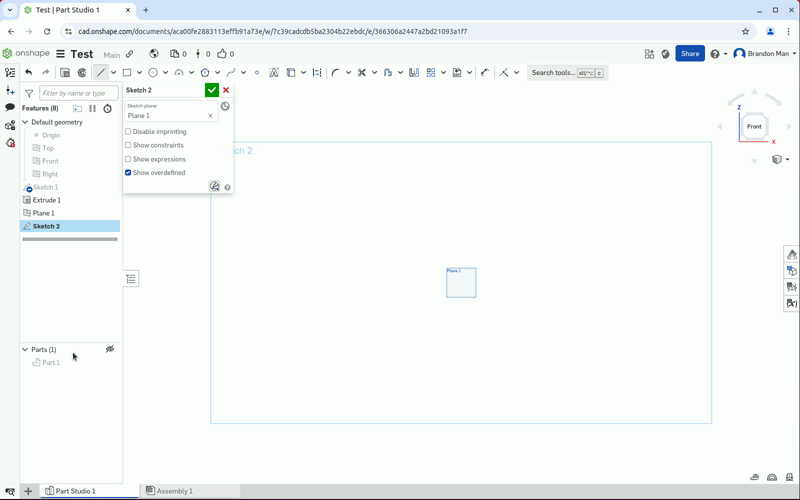
mouse_move(420, 395)
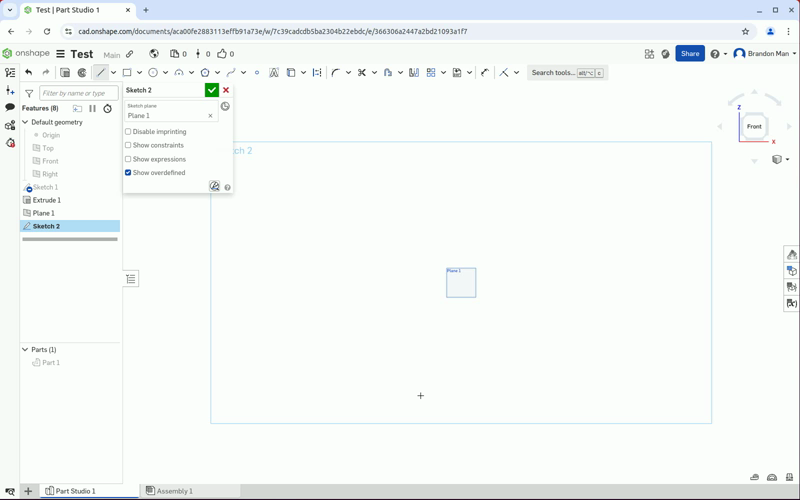
click(420, 395)
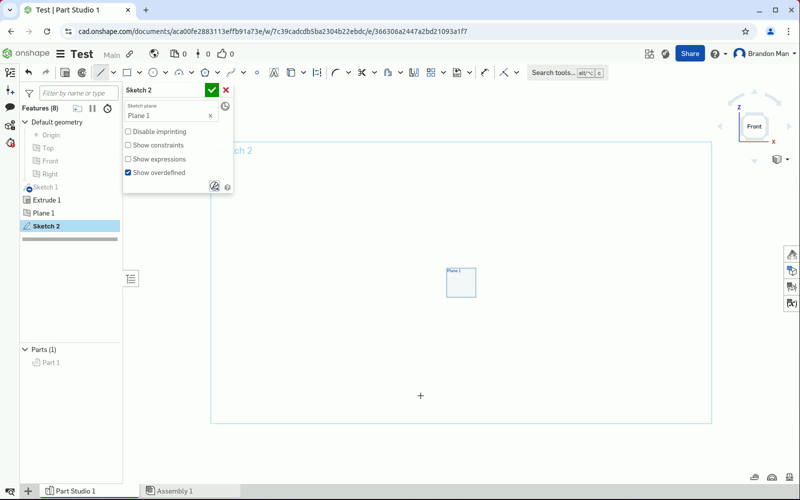
key_up(shift)
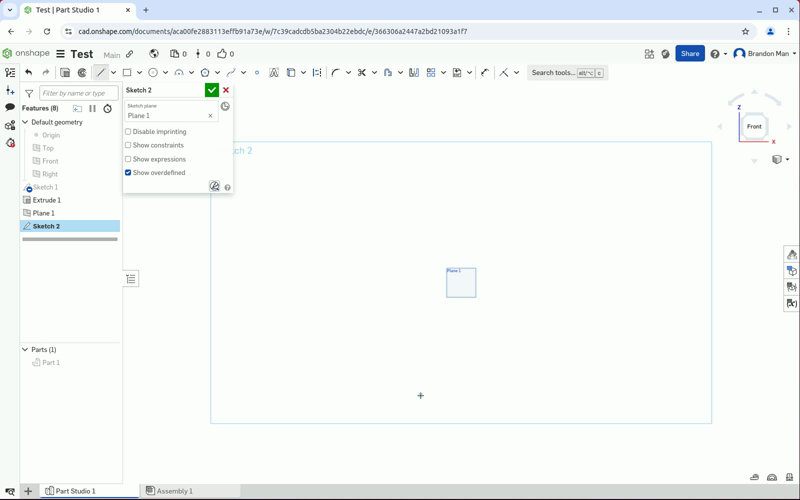
key_down(shift)
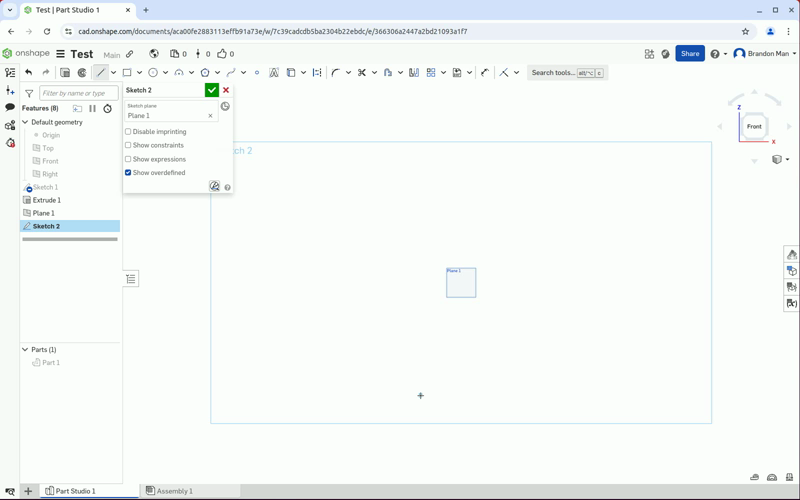
mouse_move(499, 395)
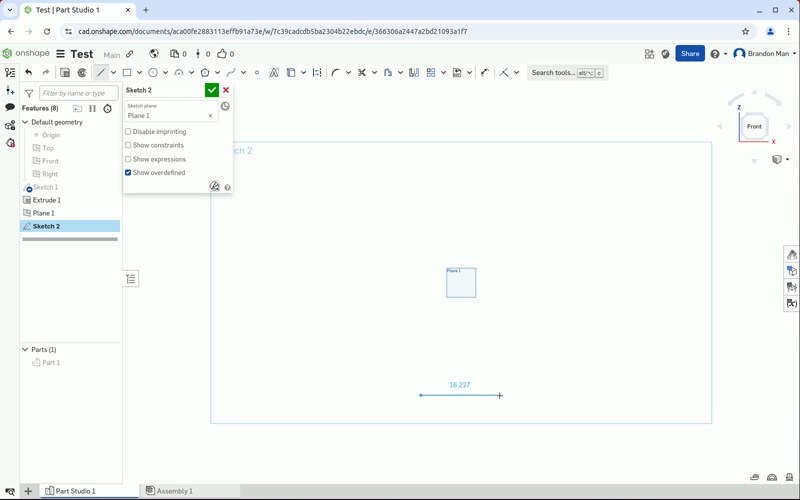
click(499, 395)
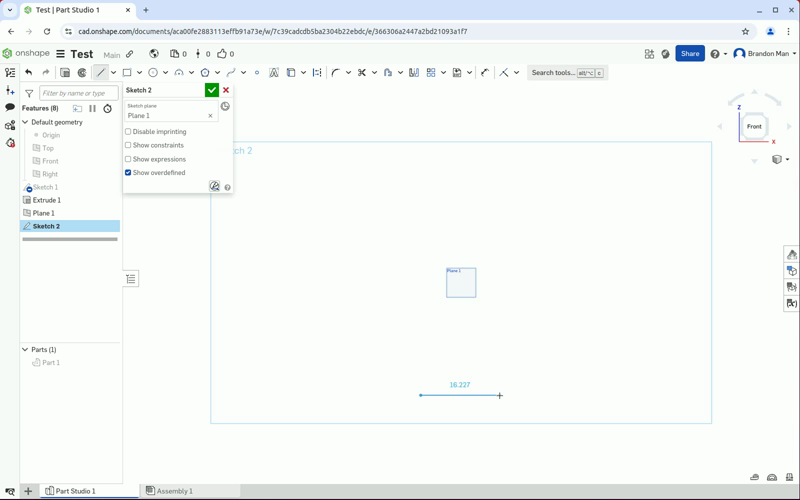
key_up(shift)
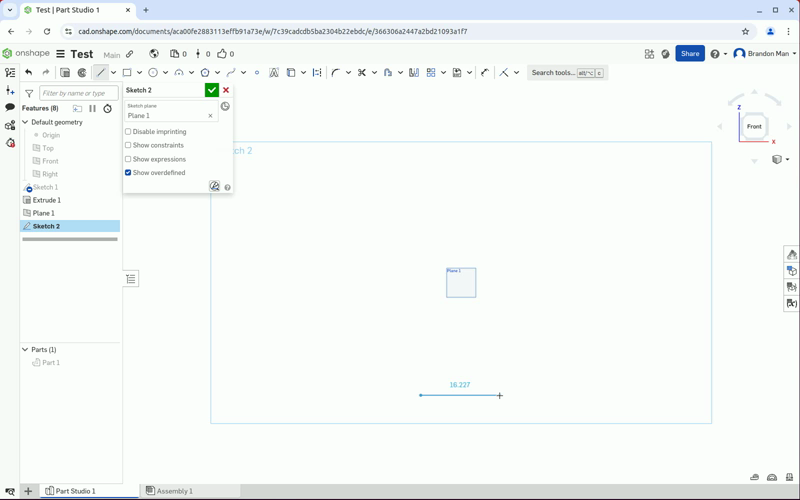
key_down(shift)
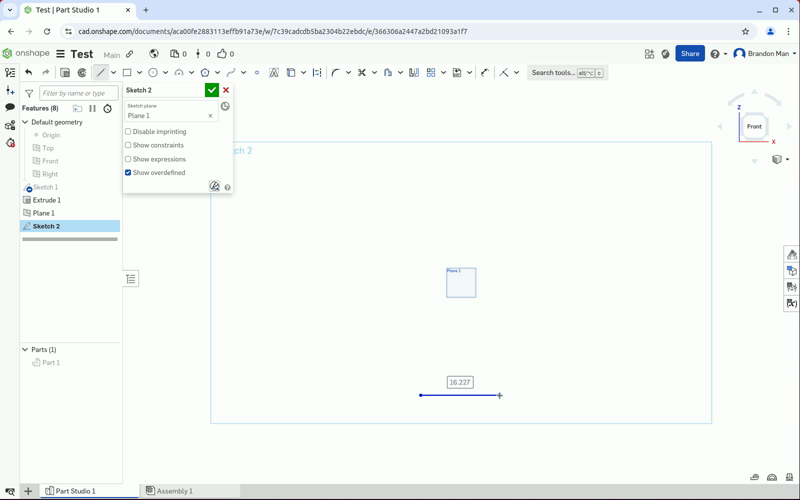
mouse_move(529, 395)
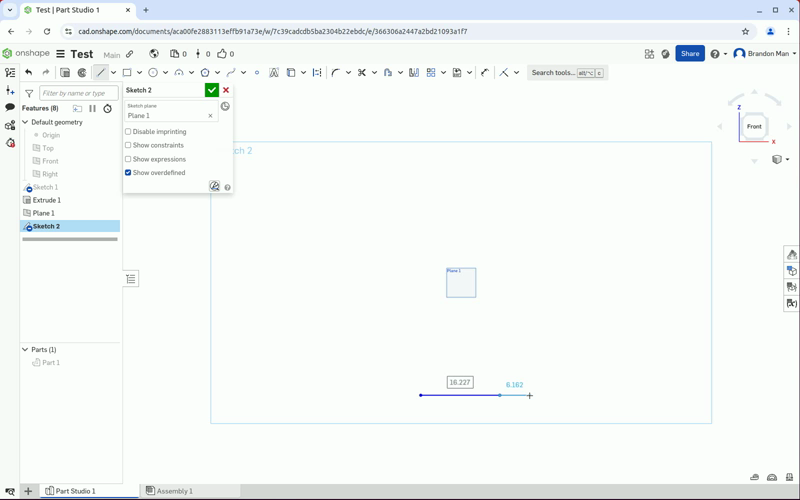
mouse_move(499, 365)
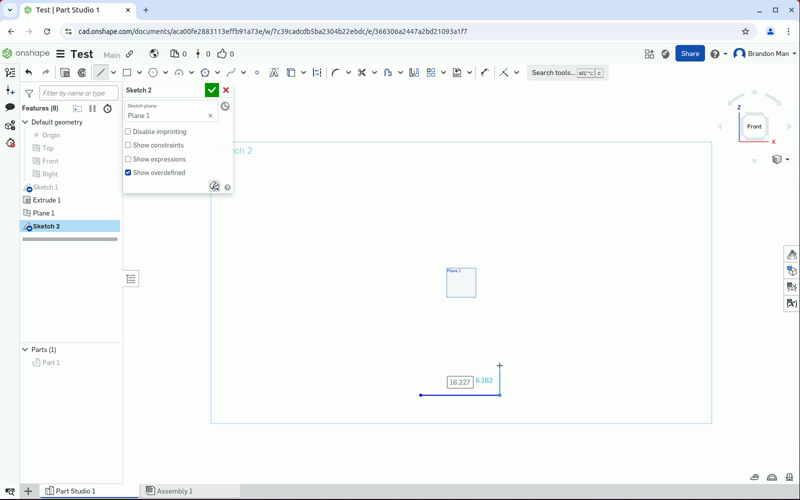
click(499, 365)
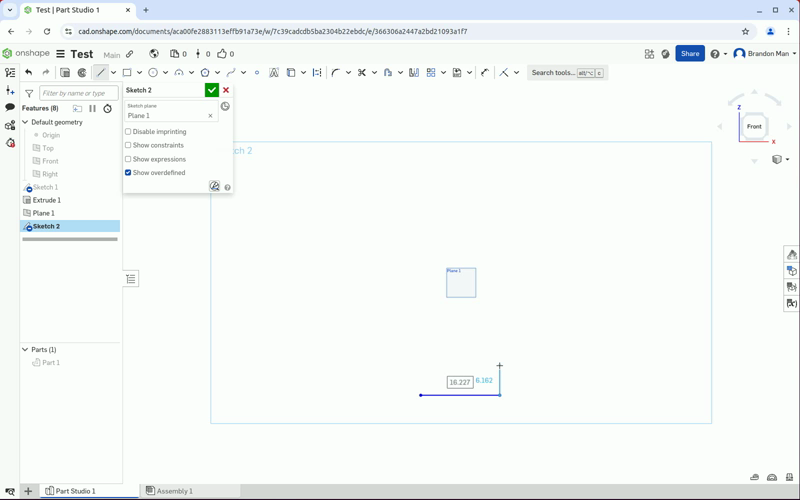
key_up(shift)
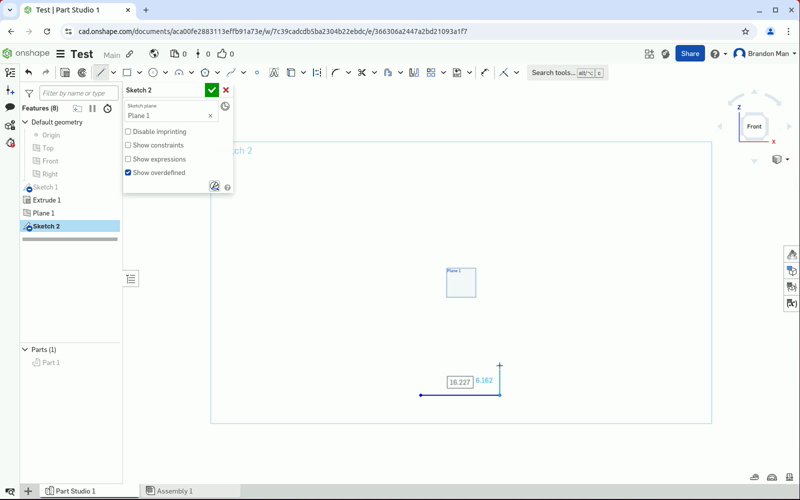
key_down(shift)
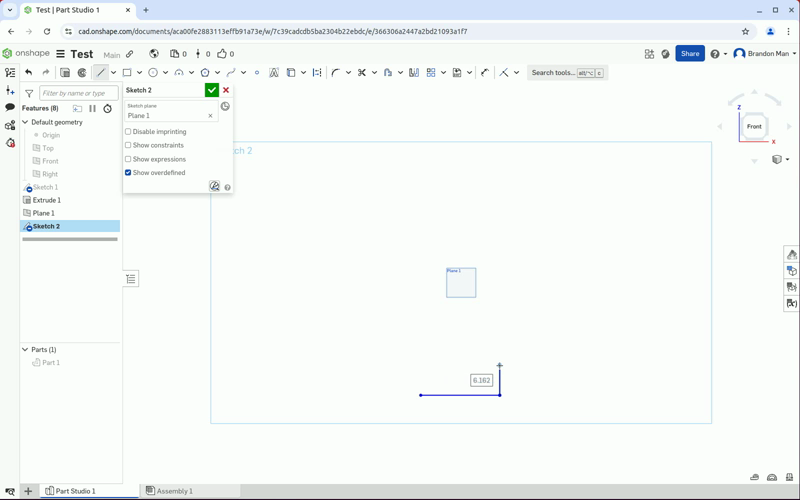
mouse_move(420, 365)
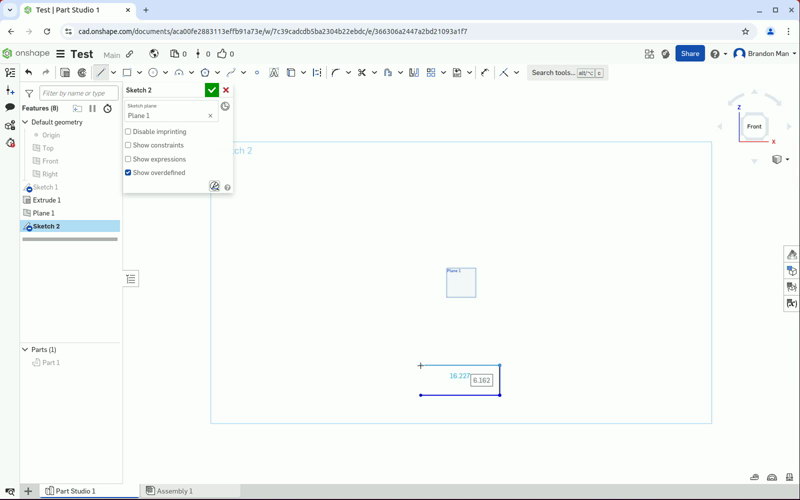
click(420, 365)
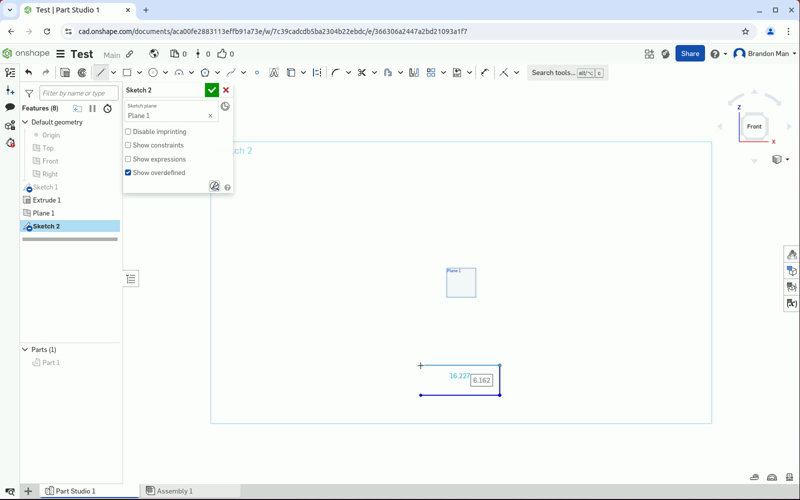
key_up(shift)
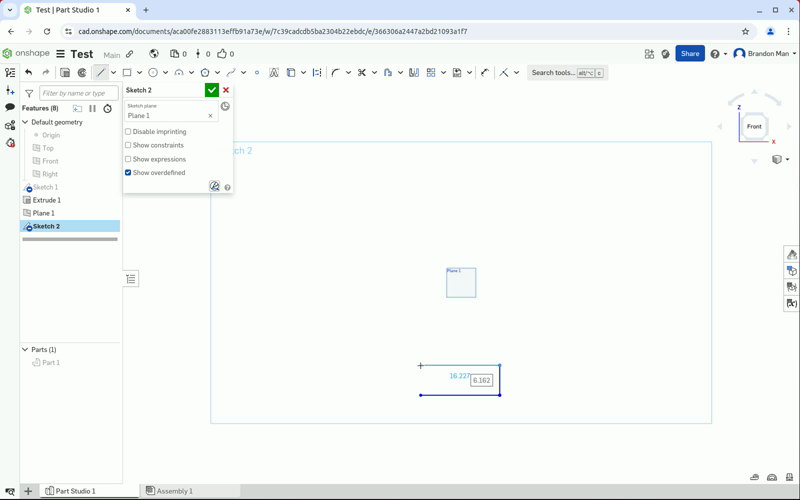
mouse_move(450, 365)
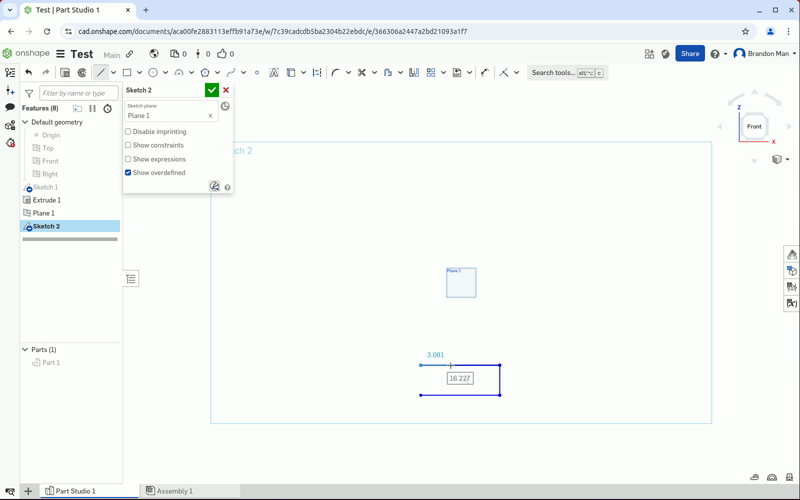
key_down(shift)
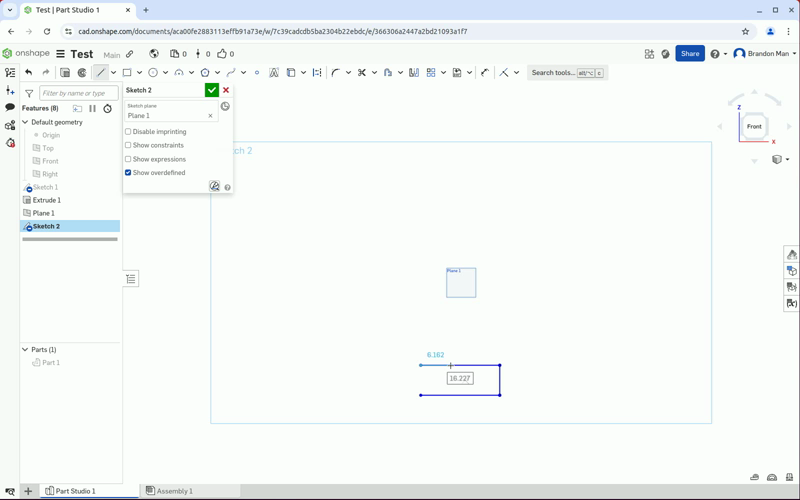
mouse_move(420, 395)
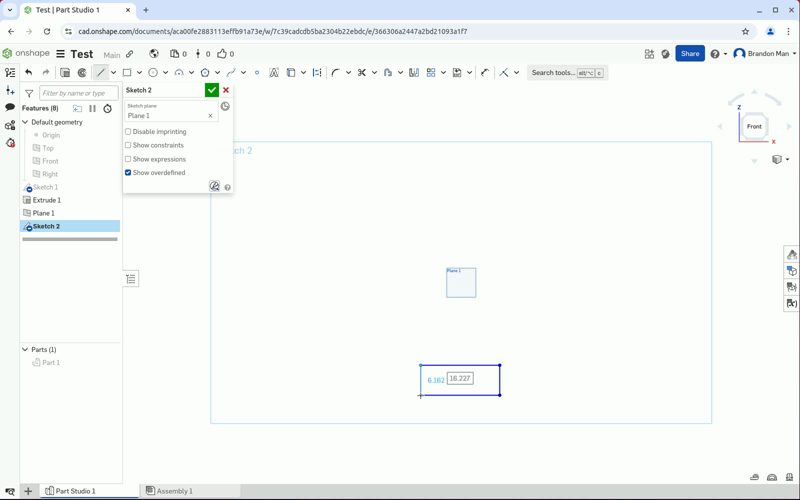
key_up(shift)
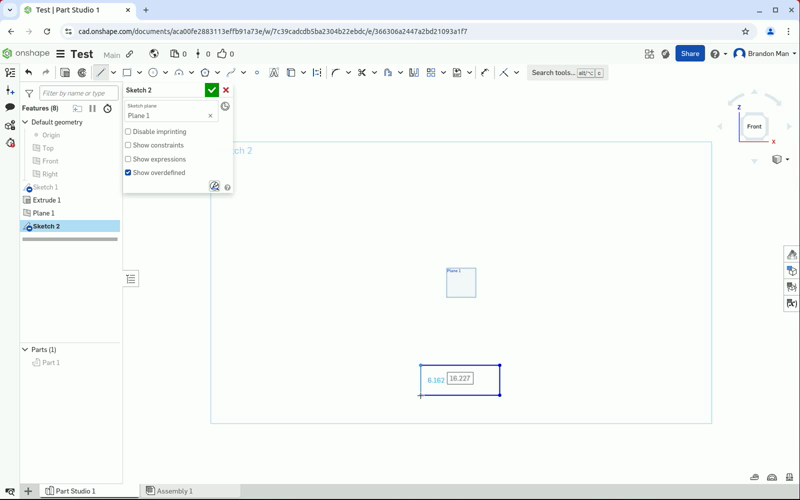
click(420, 395)
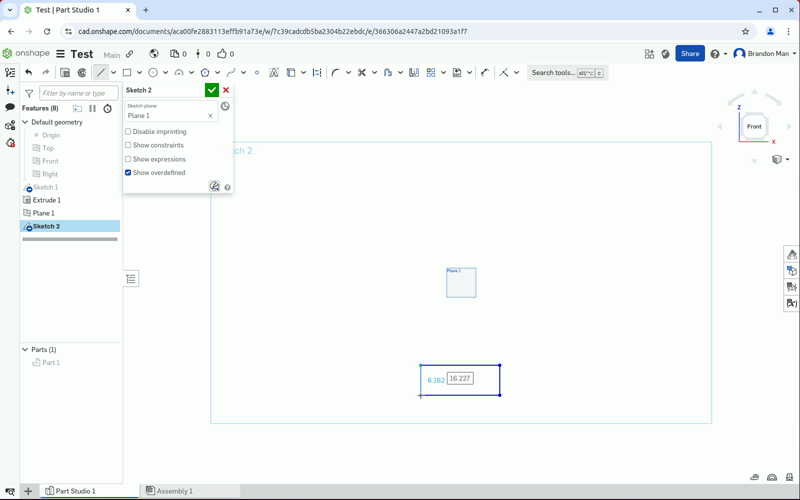
key(esc)
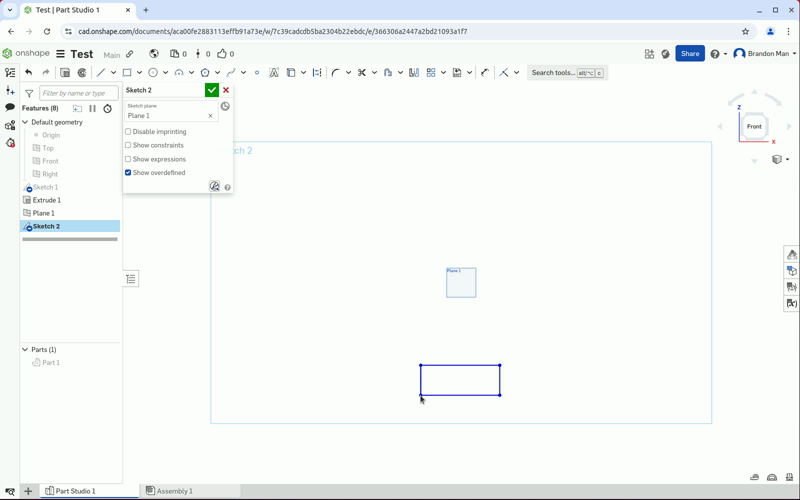
mouse_move(436, 388)
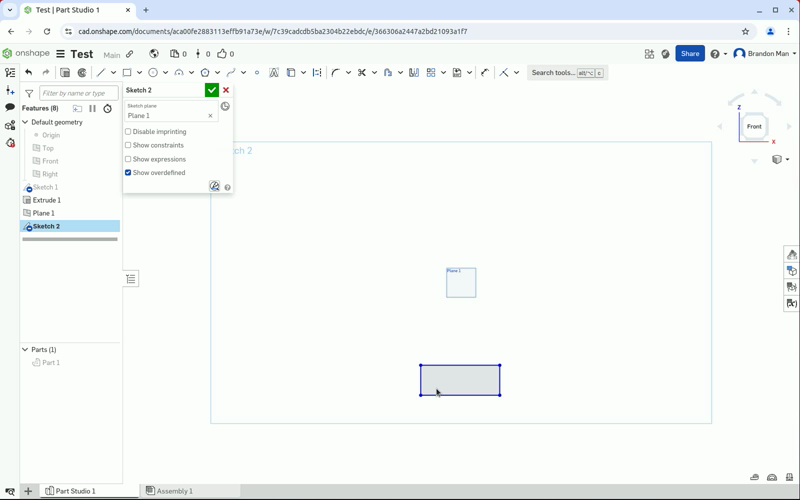
click(436, 388)
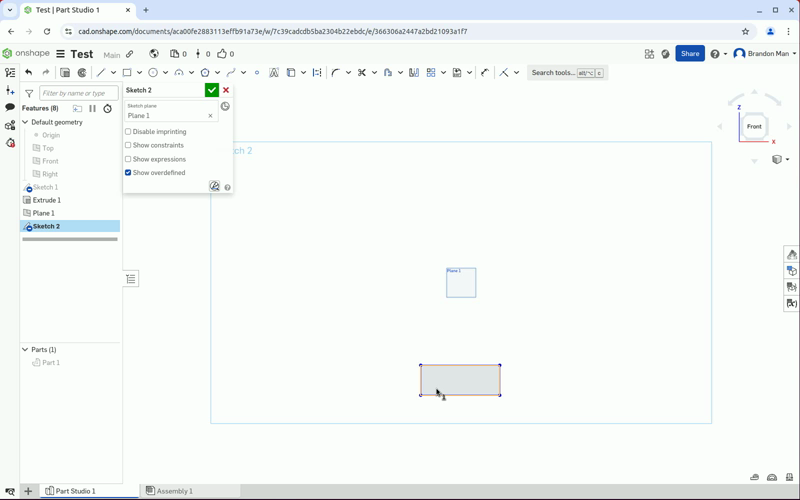
mouse_move(73, 352)
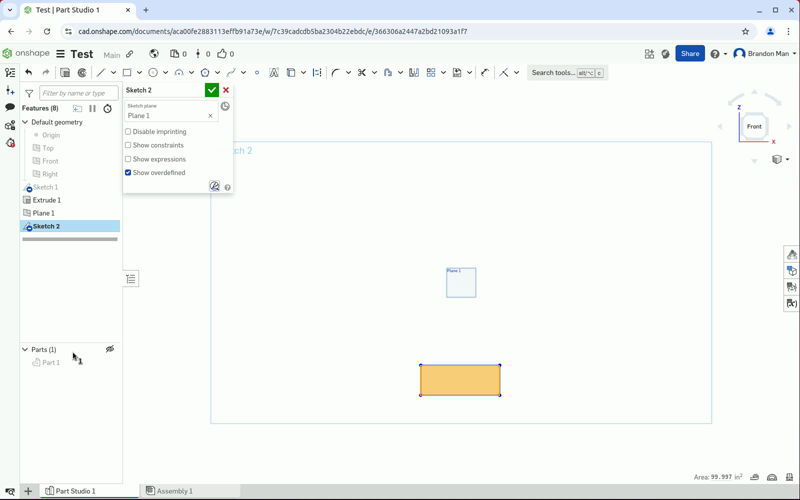
key(shift+y)
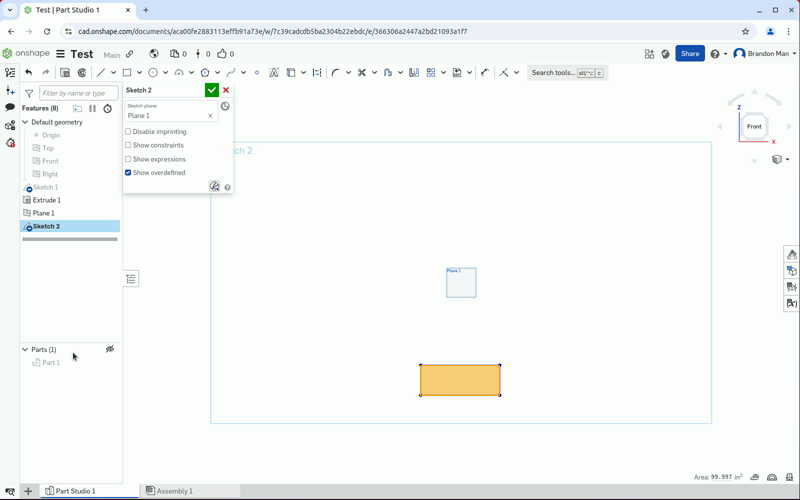
key(shift+e)
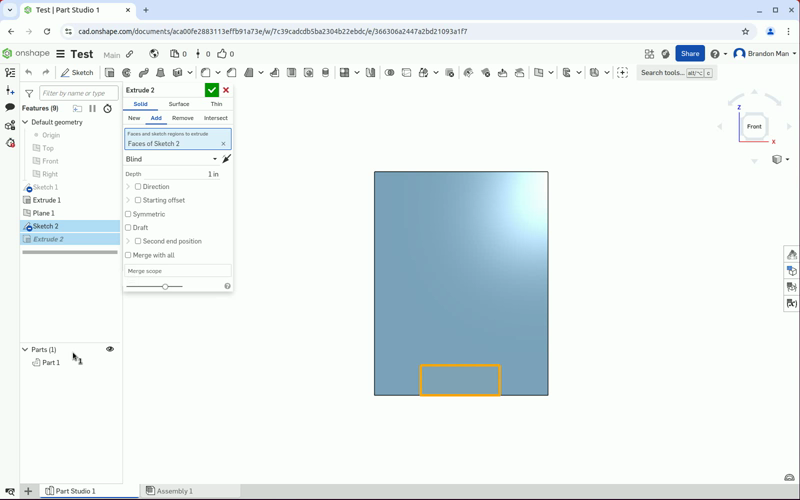
mouse_move(143, 106)
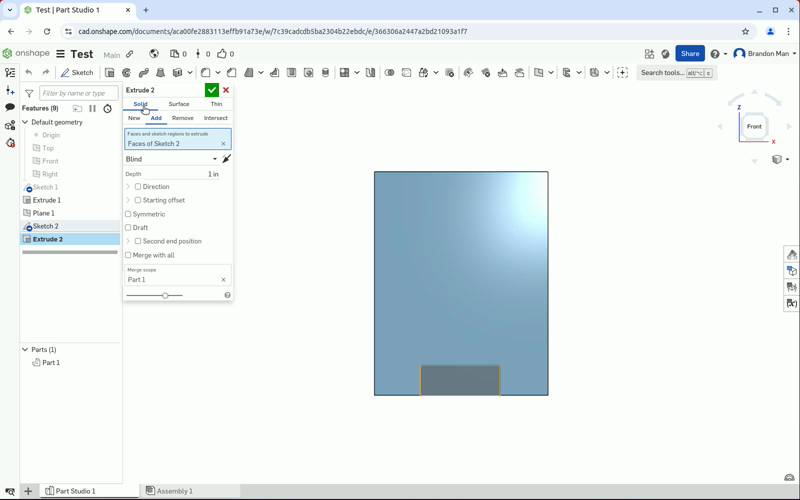
click(143, 106)
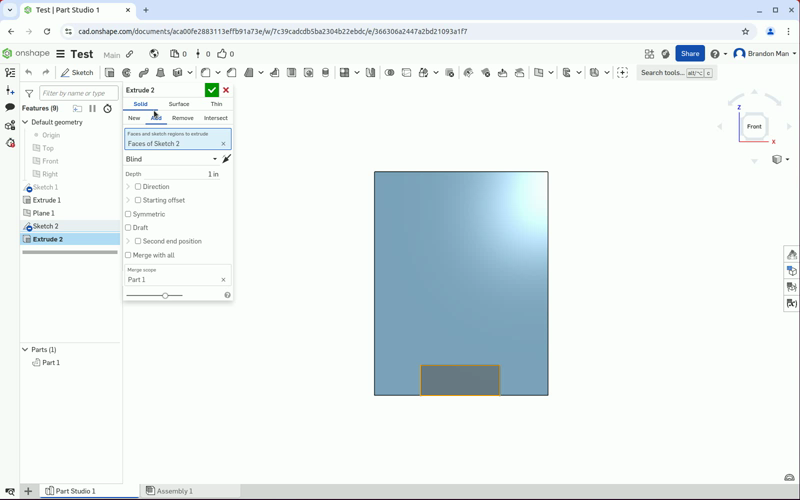
mouse_move(186, 120)
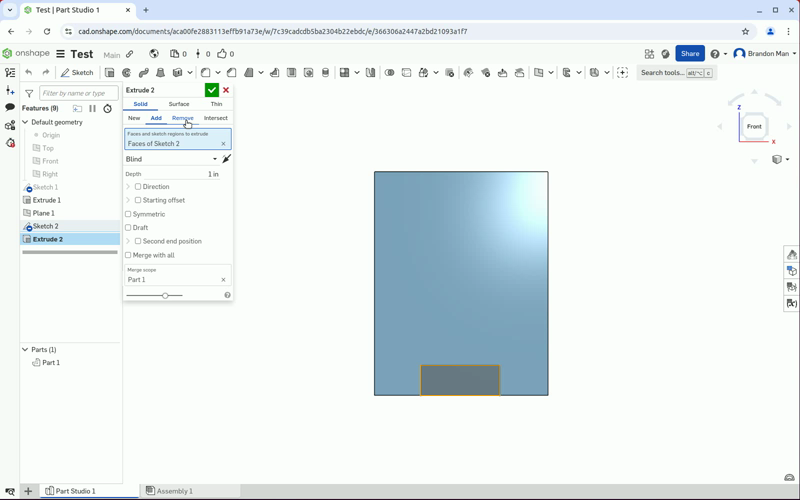
click(186, 120)
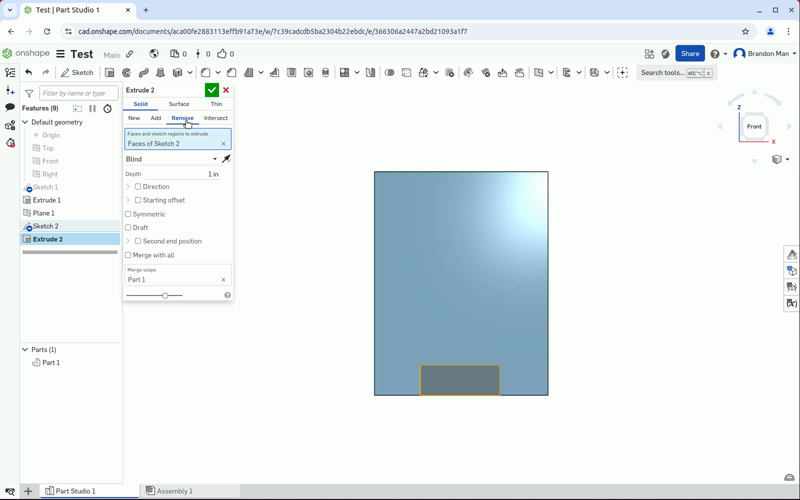
key(tab, 4)
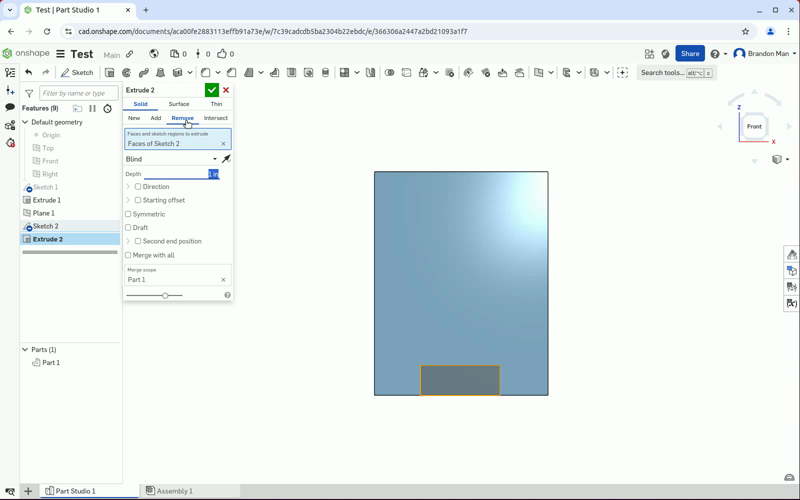
text(18.294)
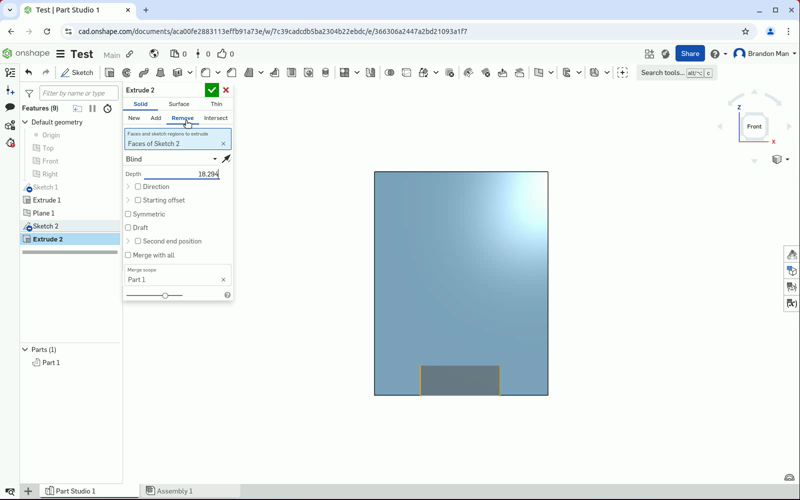
key(tab, 6)
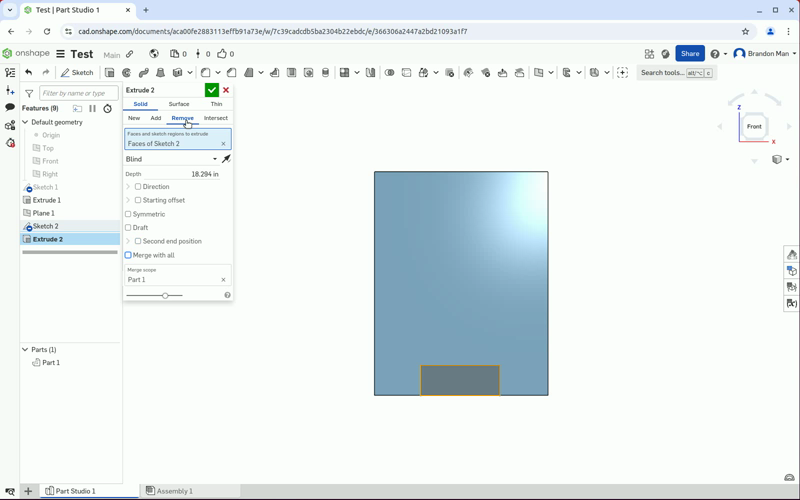
key(space)
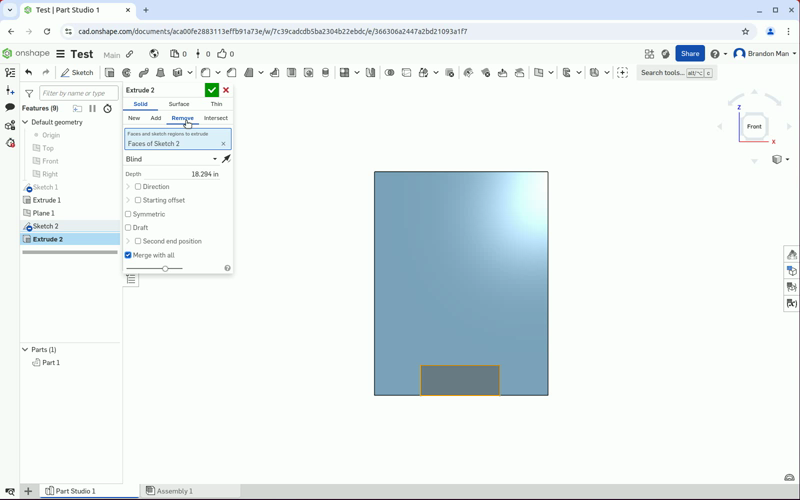
key(enter)
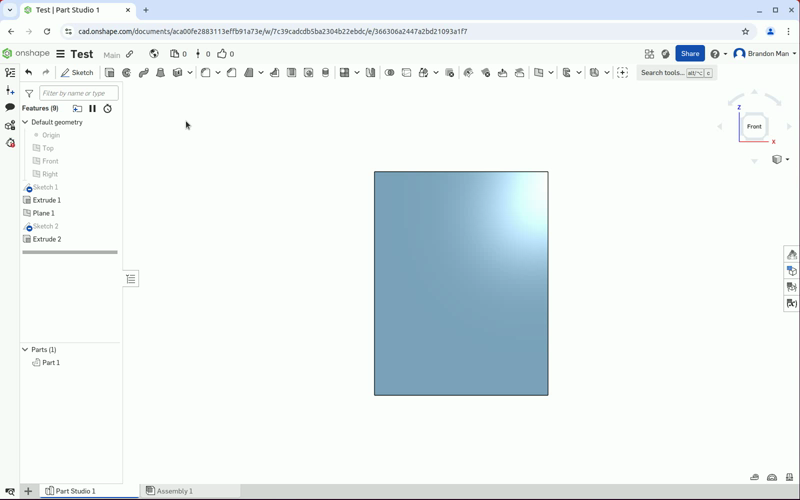
key(shift+h)
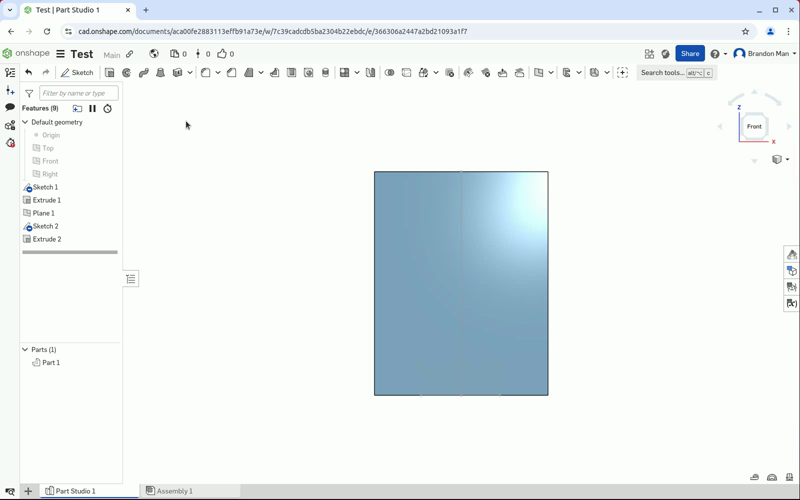
key(shift+h)
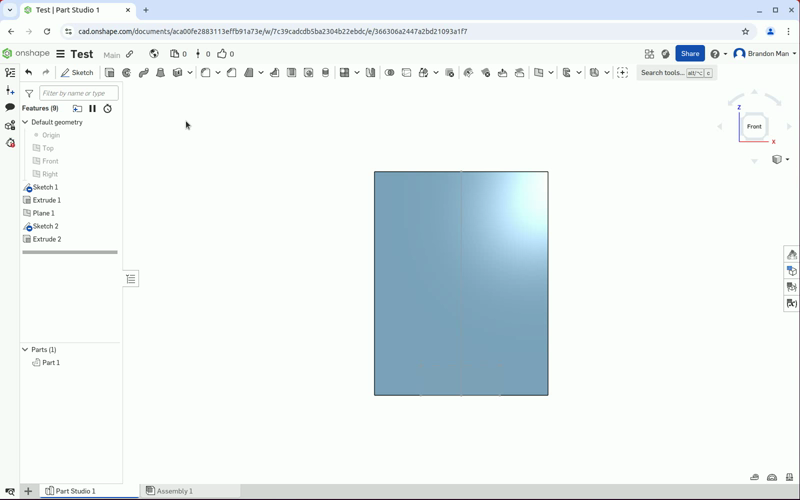
key(shift+7)
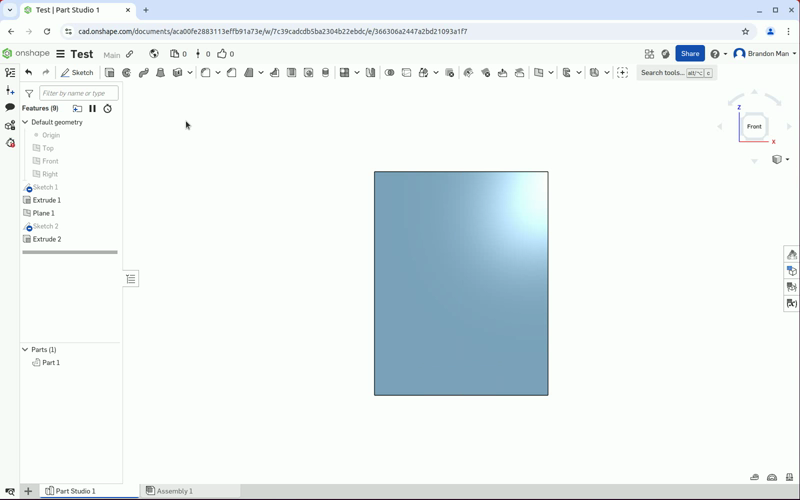
key(left, 2)
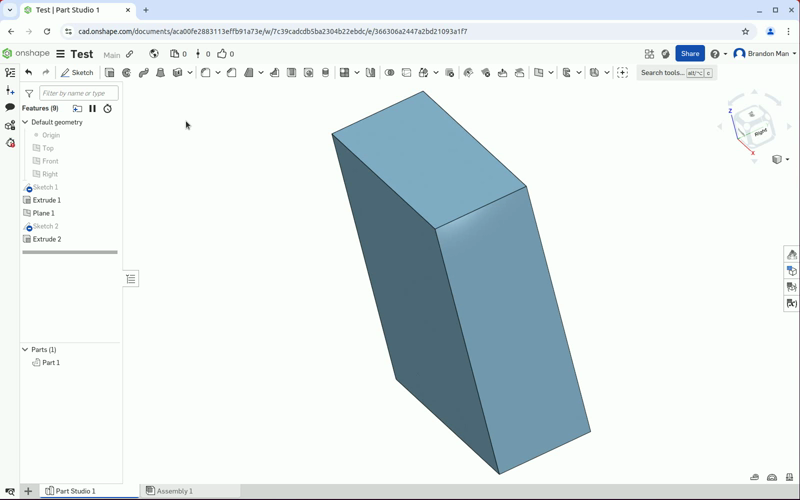
key(down, 2)
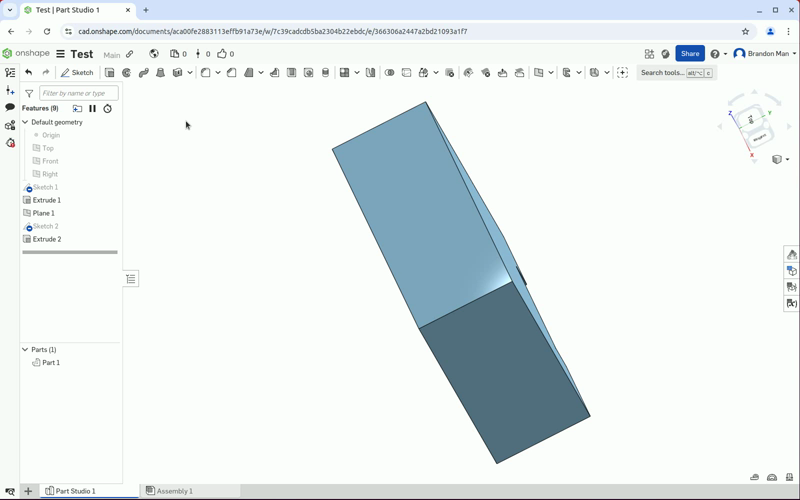
key(up, 2)
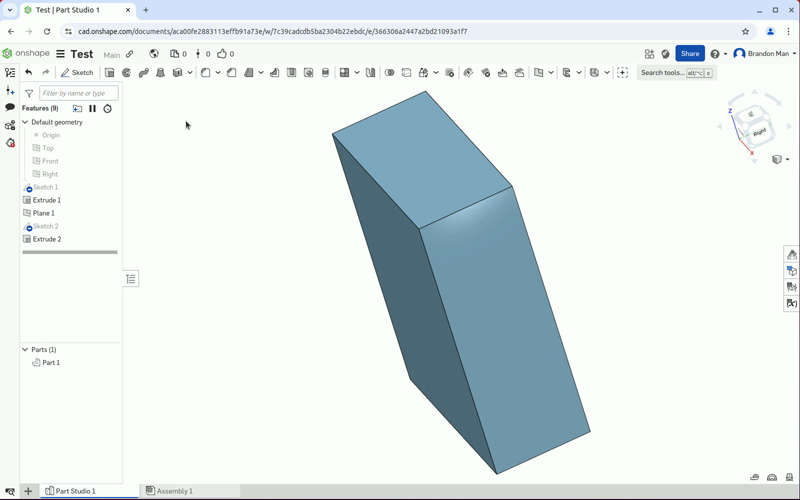
key(right, 2)
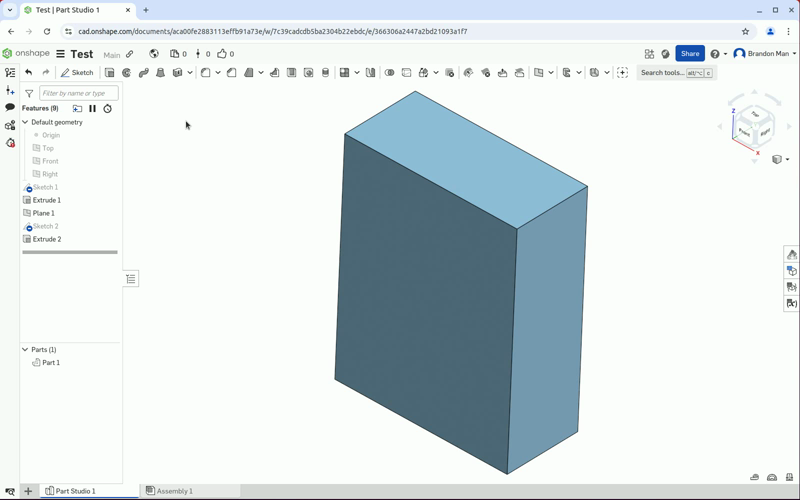
mouse_move(73, 189)
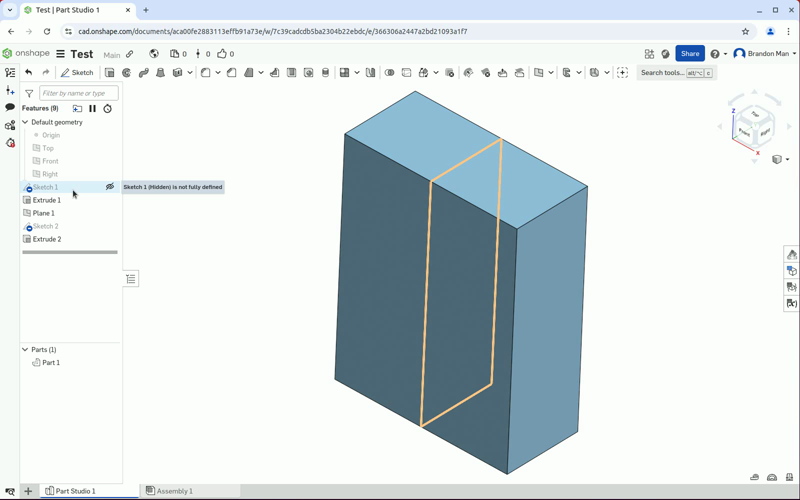
click(73, 189)